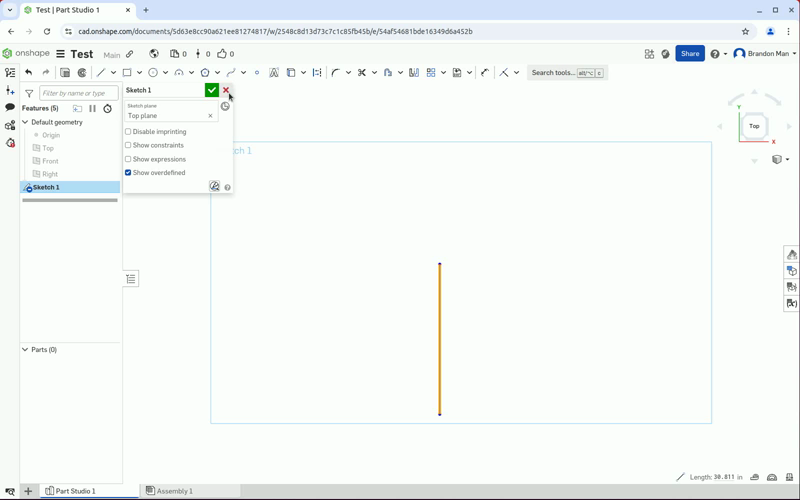
key(shift+h)
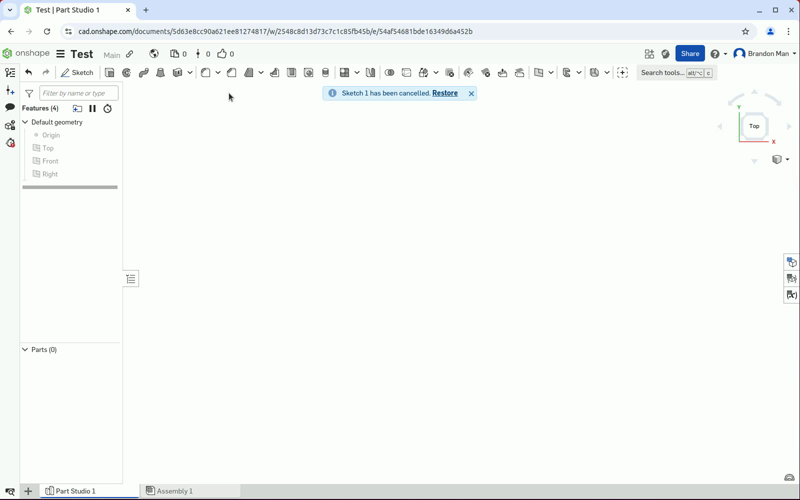
mouse_move(73, 352)
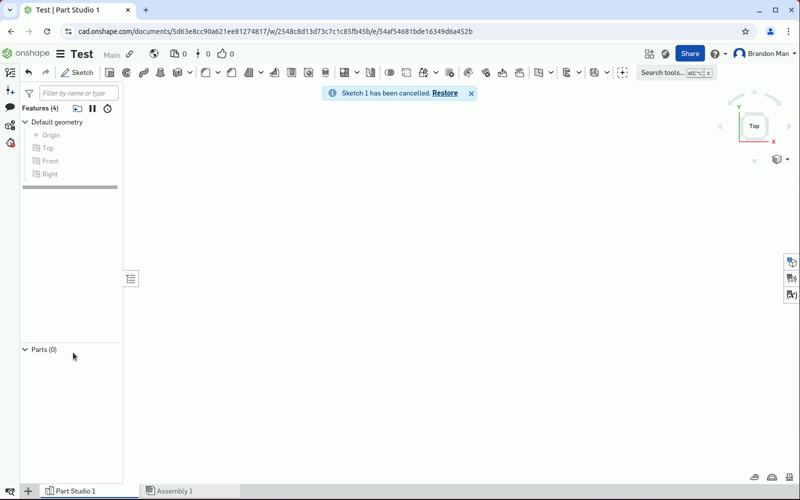
key(y)
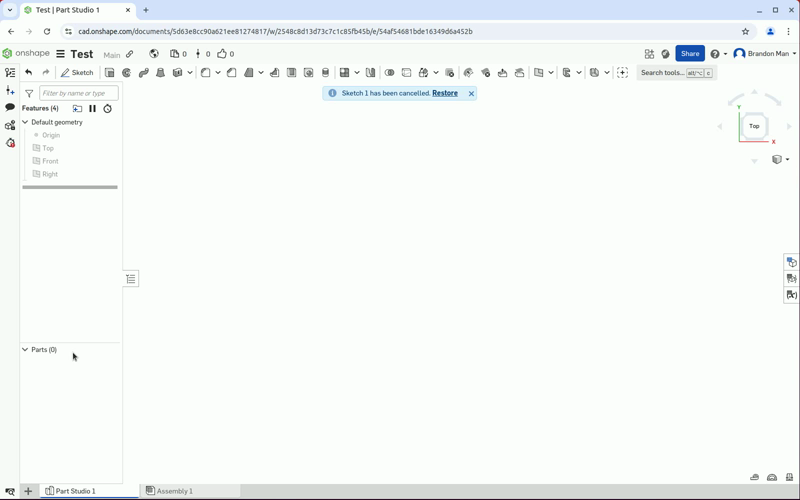
key(shift+p)
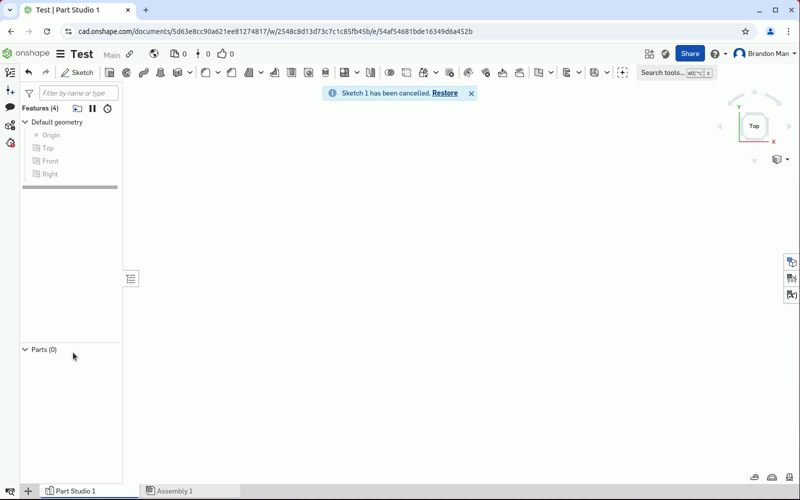
key(space)
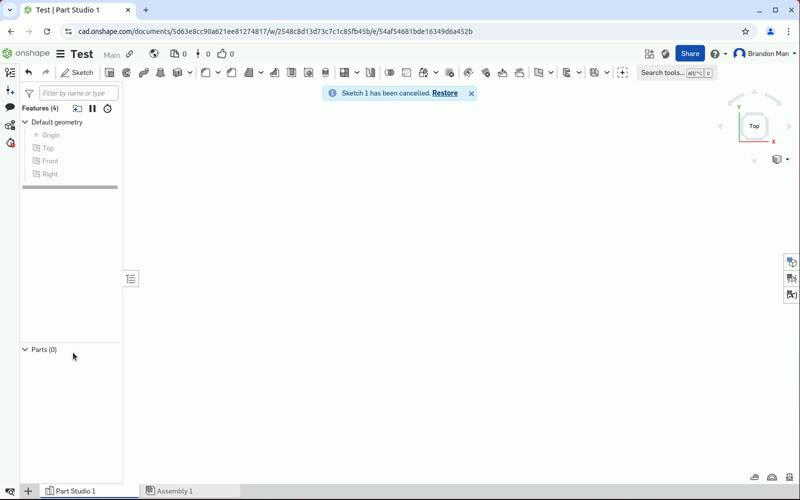
key_down(shift)
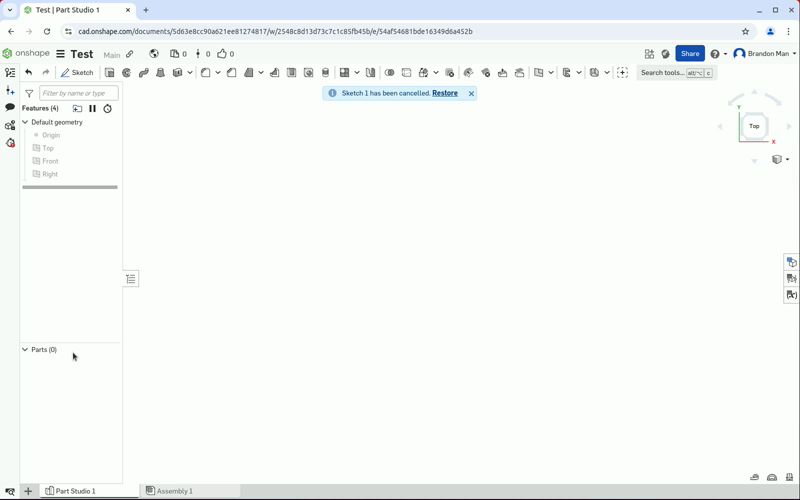
key(up)
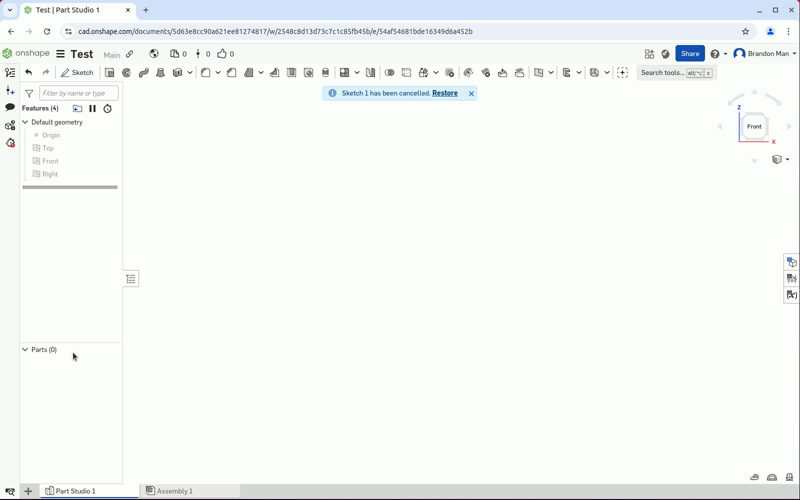
key_up(shift)
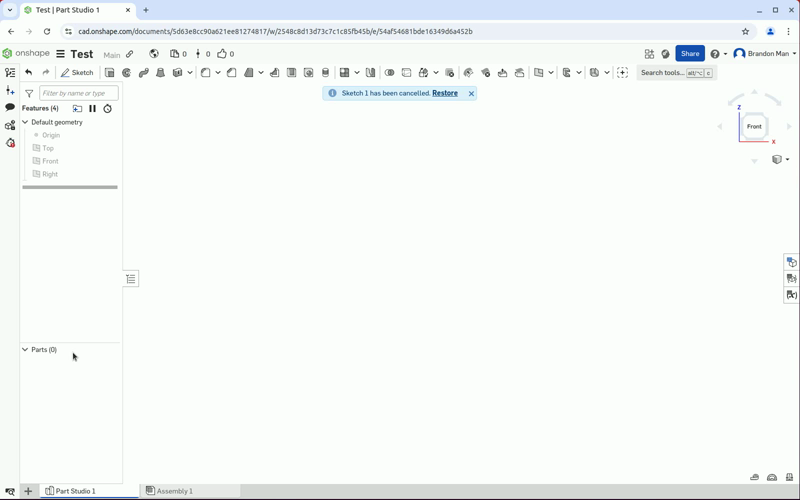
key(space)
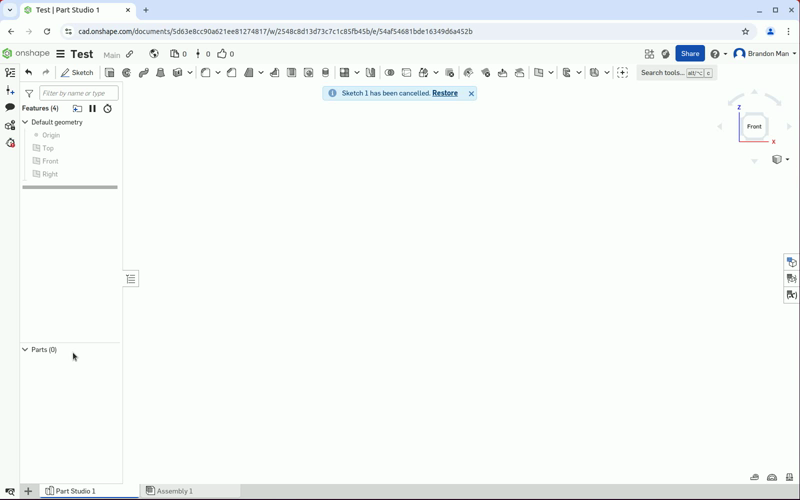
key_down(shift)
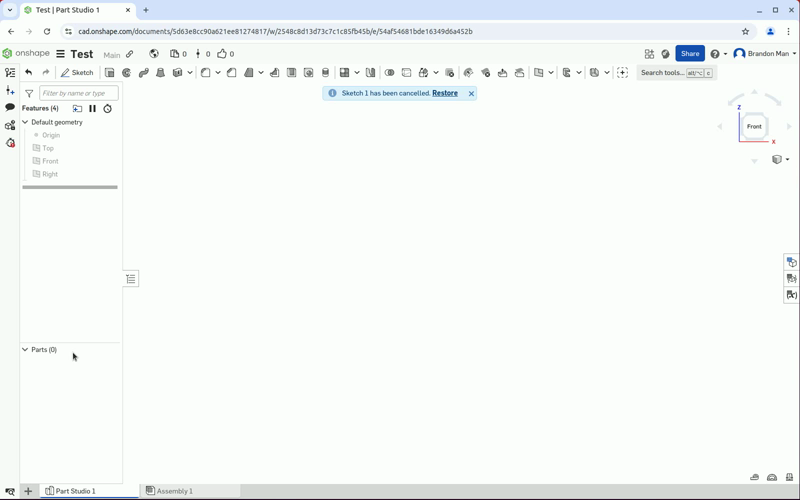
key(left)
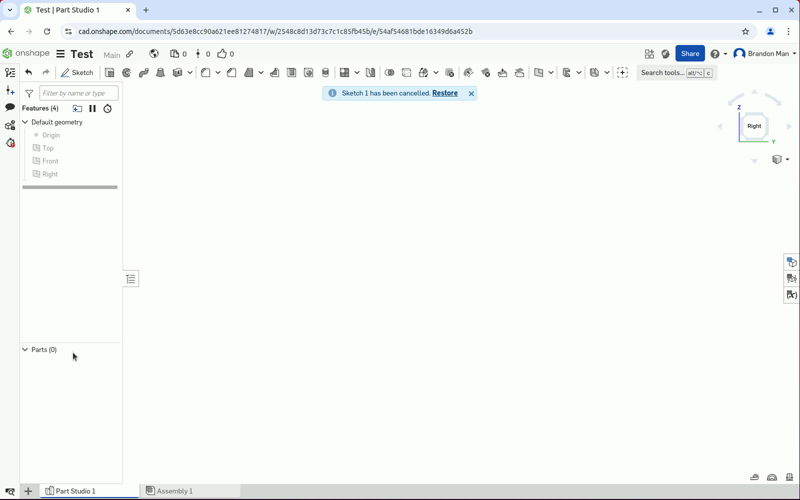
key_up(shift)
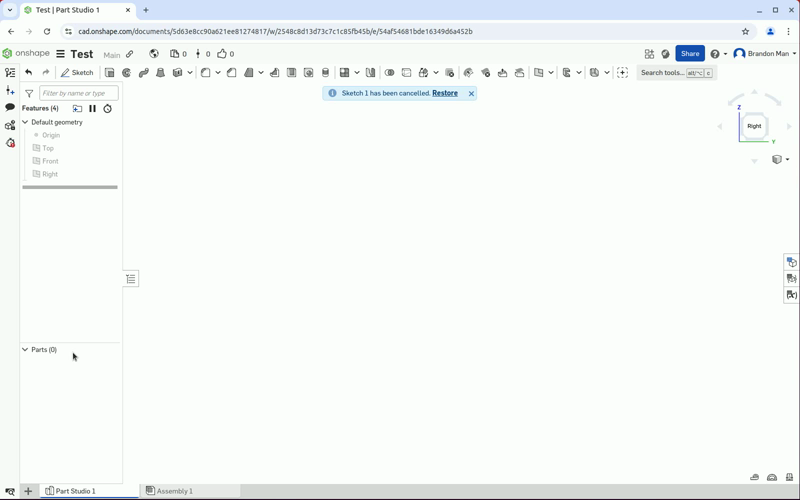
mouse_move(73, 352)
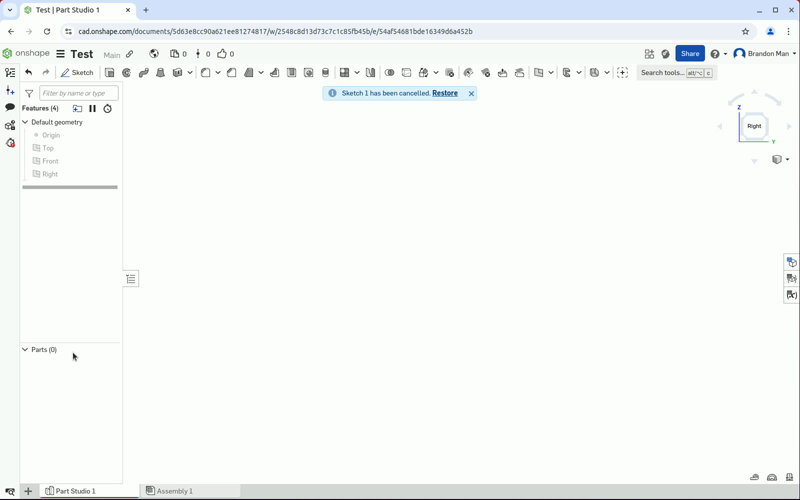
key(shift+y)
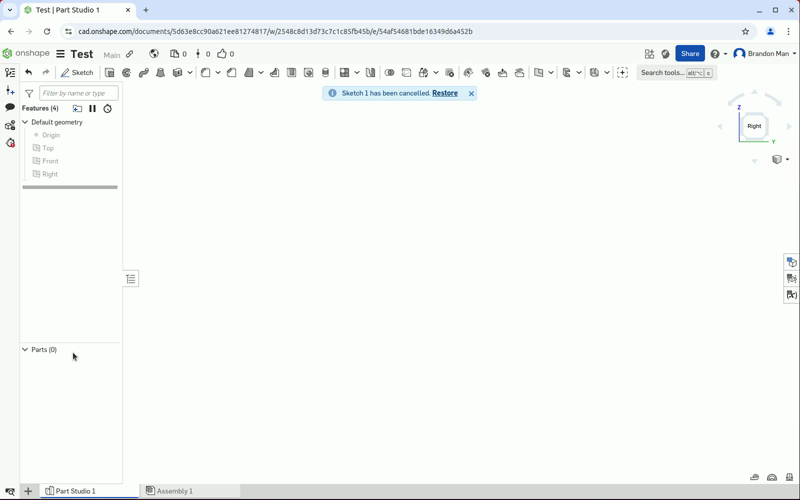
key(shift+s)
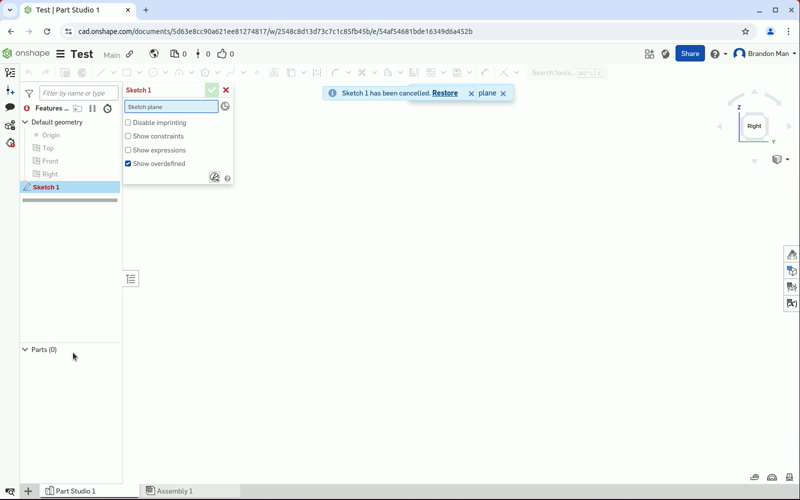
mouse_move(73, 176)
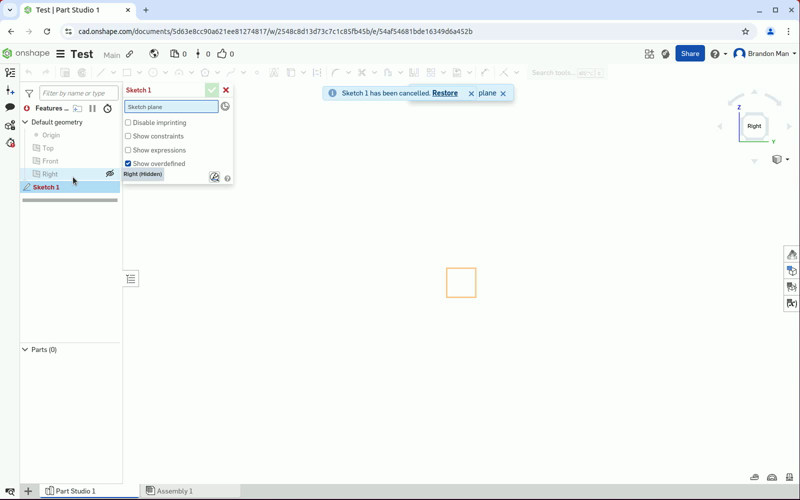
click(73, 176)
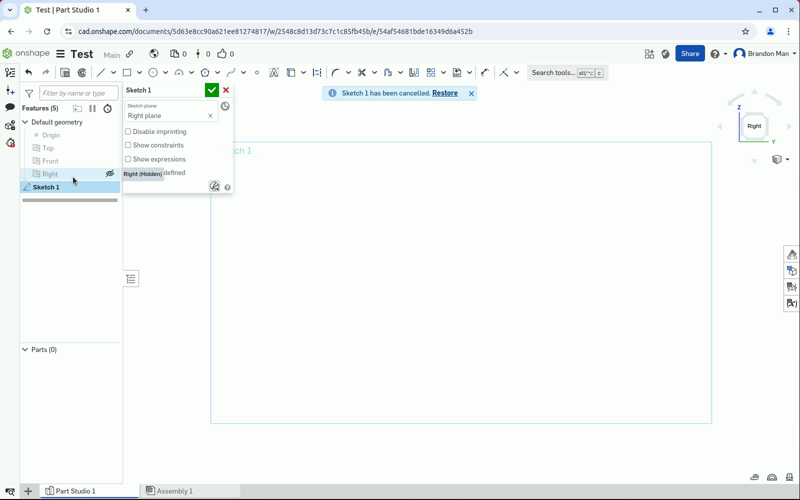
mouse_move(73, 352)
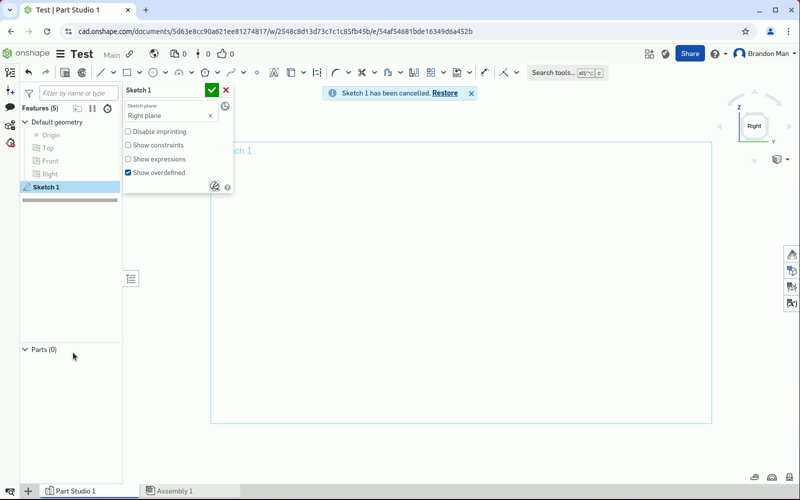
key(y)
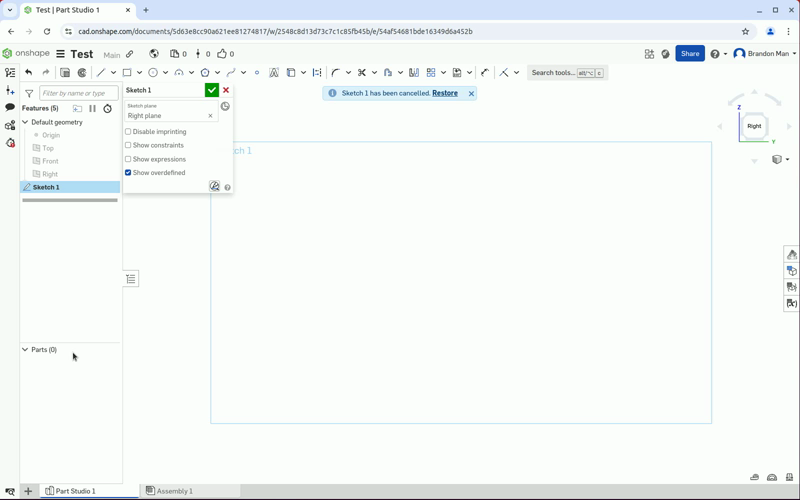
key(l)
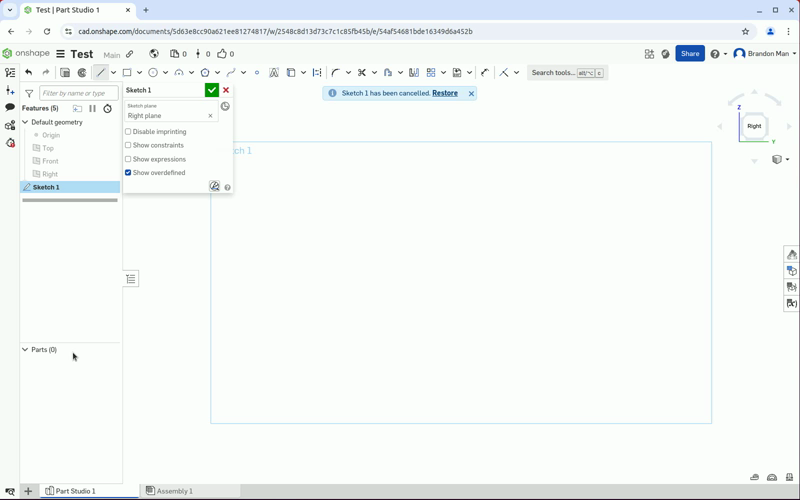
key_down(shift)
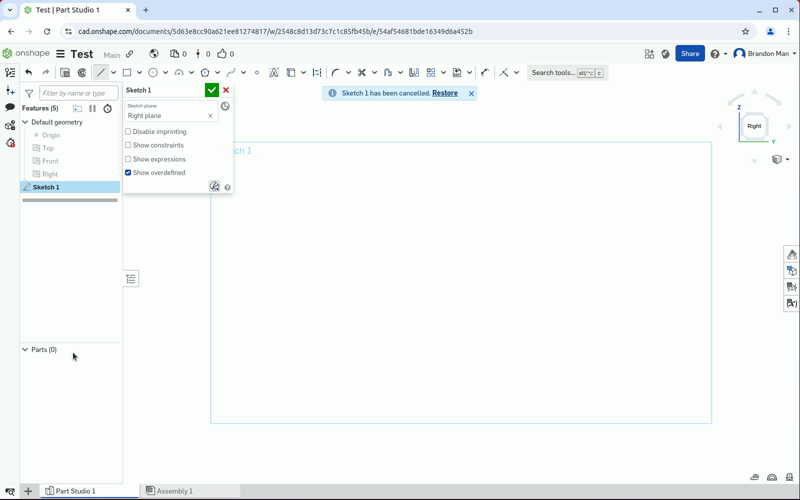
mouse_move(432, 287)
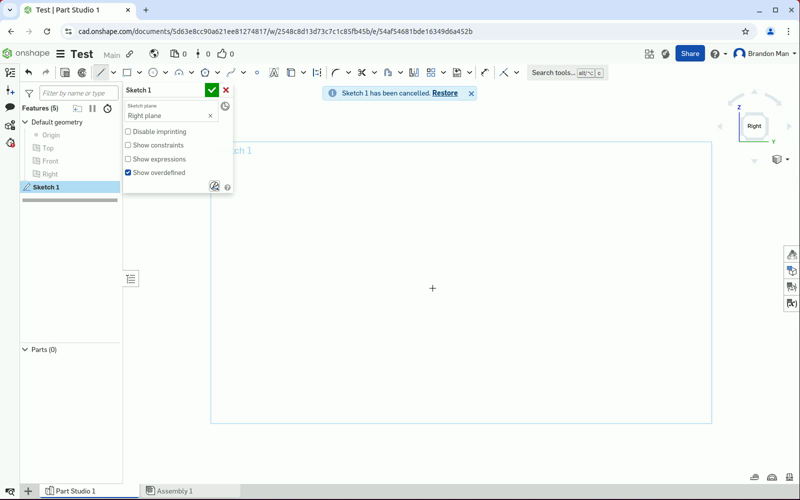
click(432, 287)
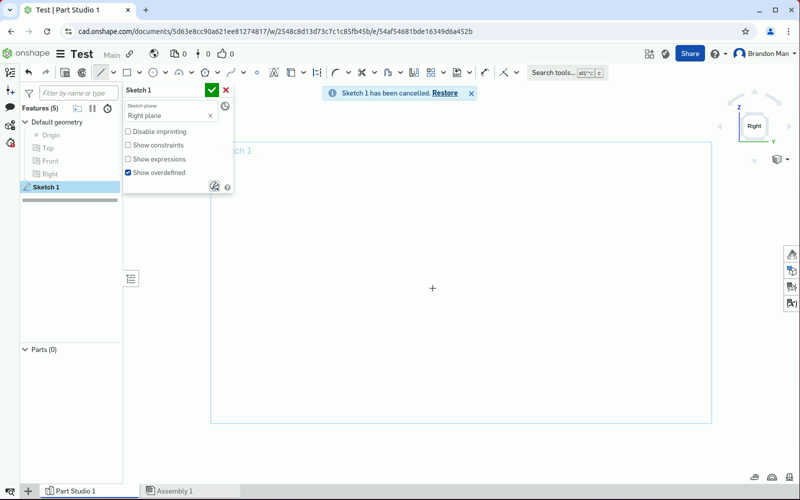
key_up(shift)
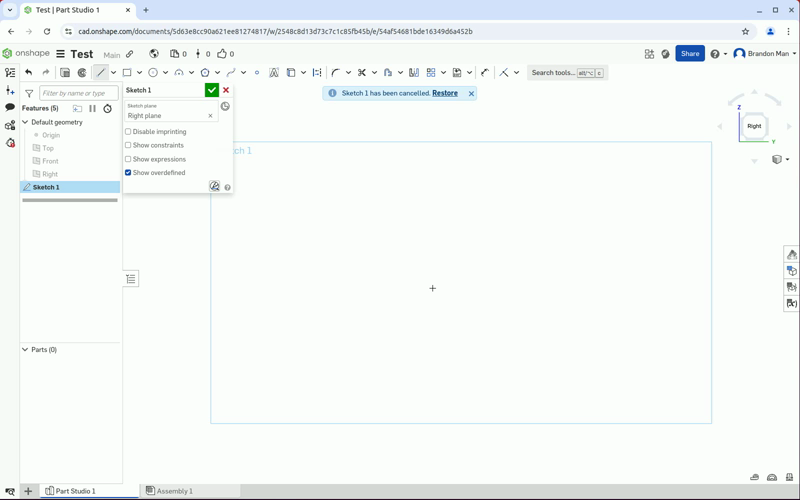
key_down(shift)
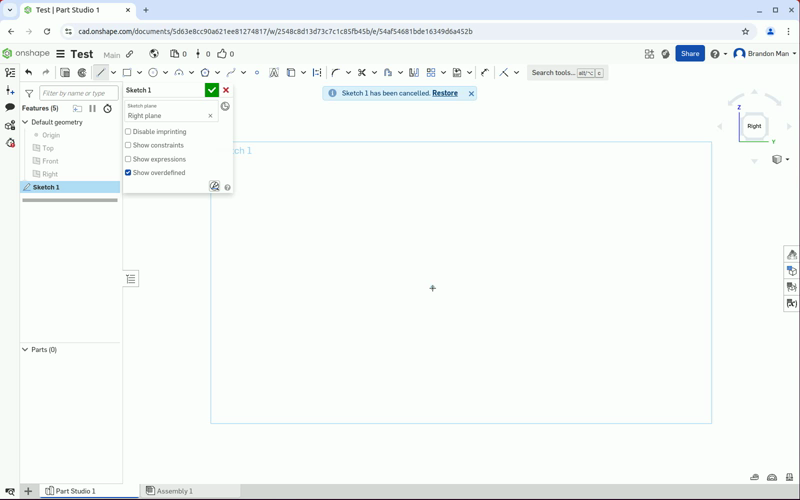
mouse_move(503, 287)
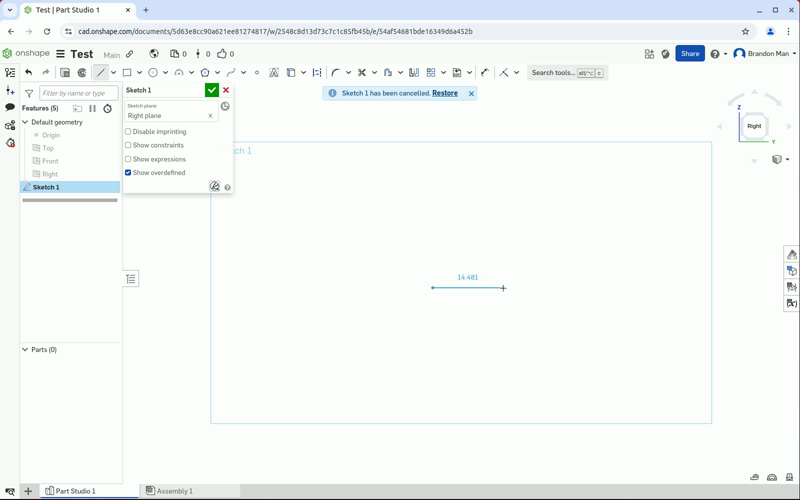
click(503, 287)
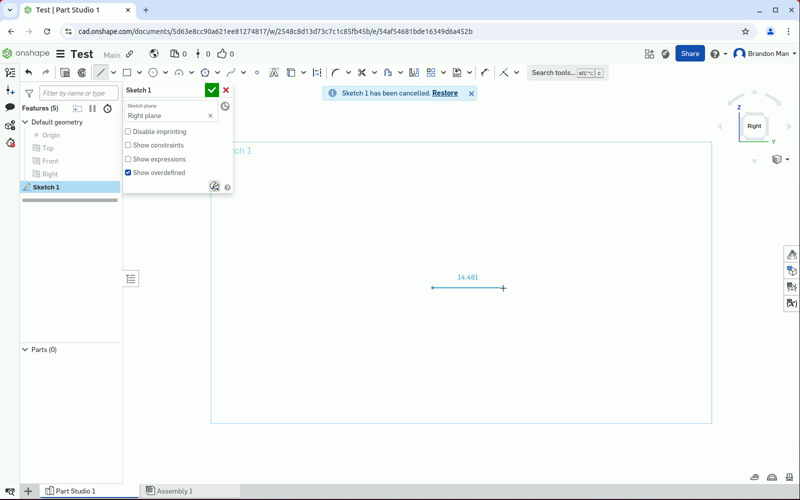
key_up(shift)
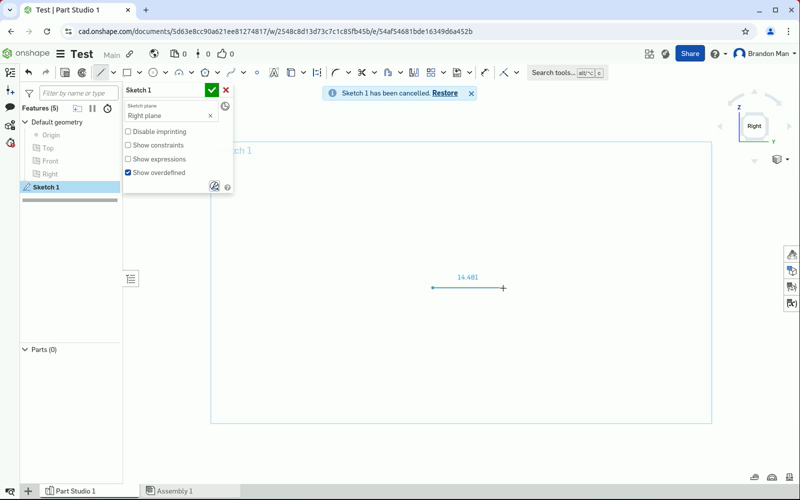
key_down(shift)
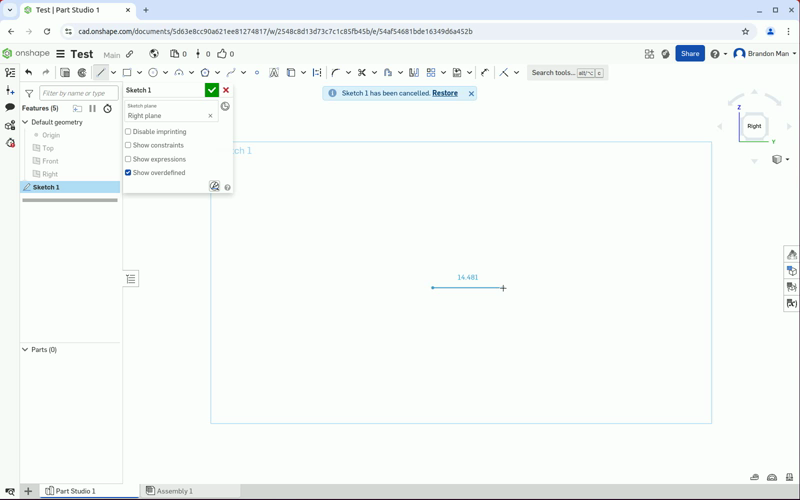
mouse_move(533, 287)
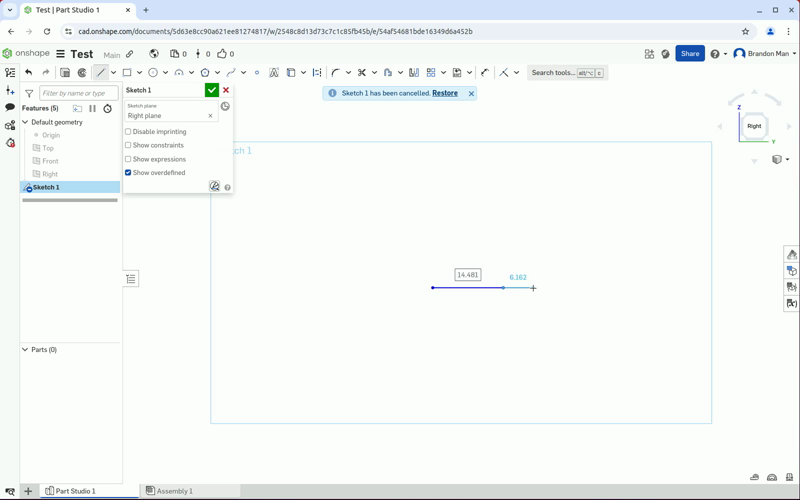
mouse_move(503, 275)
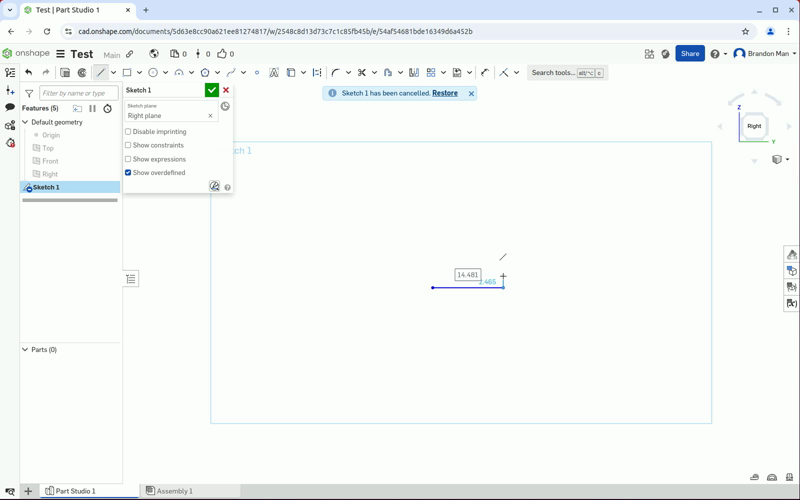
click(503, 275)
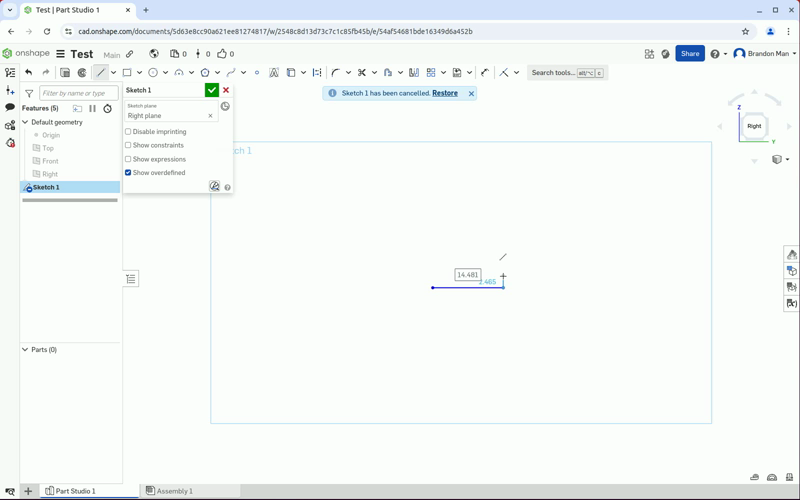
key_up(shift)
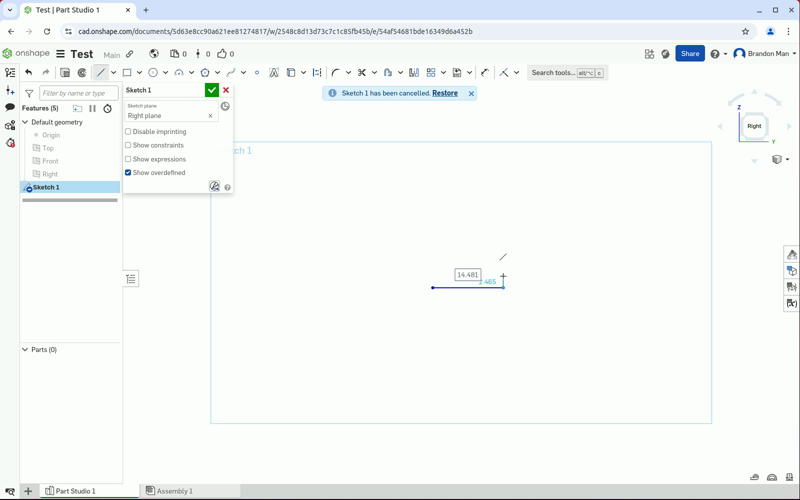
key_down(shift)
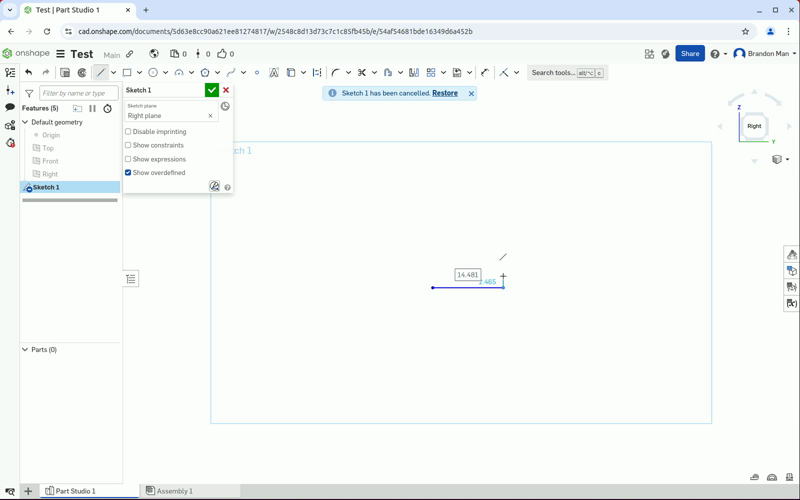
mouse_move(533, 275)
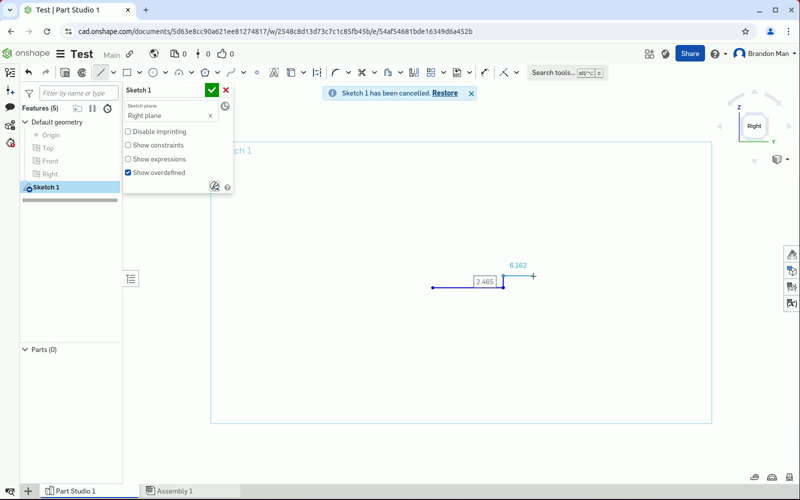
mouse_move(503, 263)
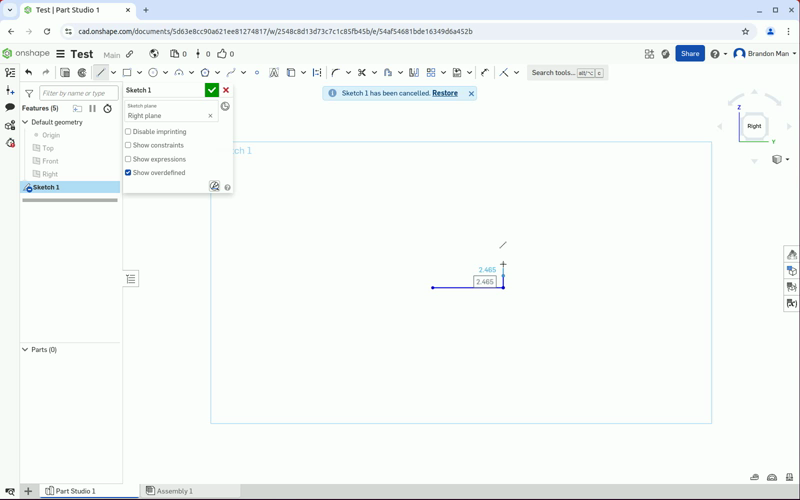
click(503, 263)
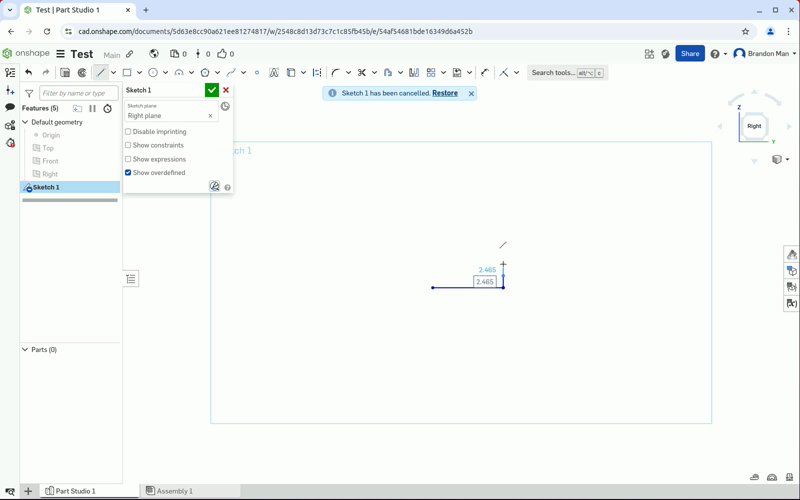
key_up(shift)
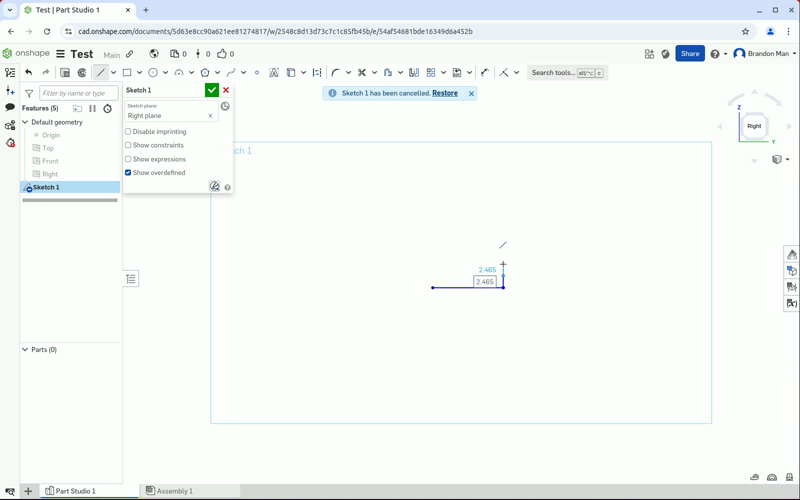
key_down(shift)
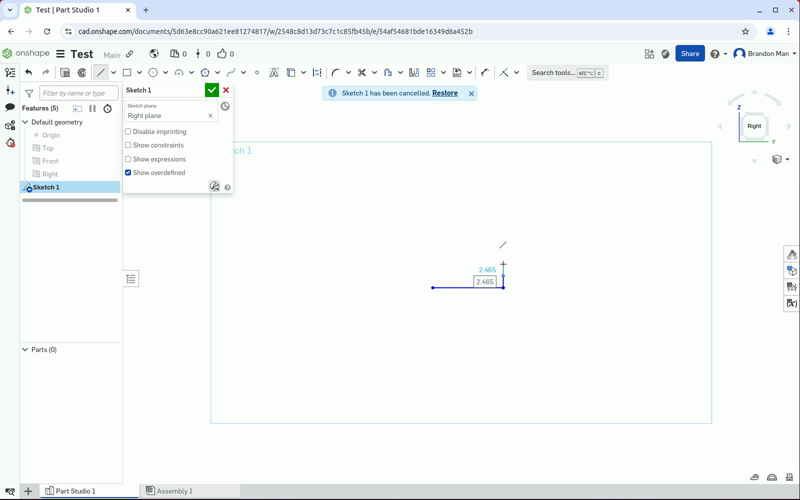
mouse_move(432, 263)
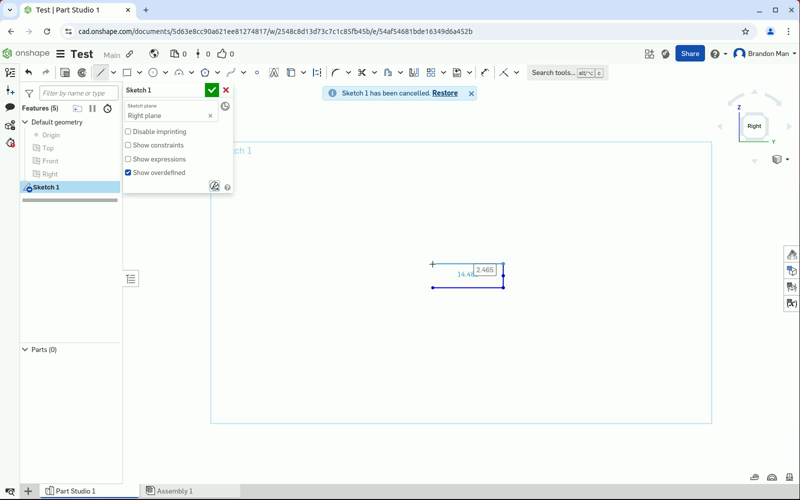
click(432, 263)
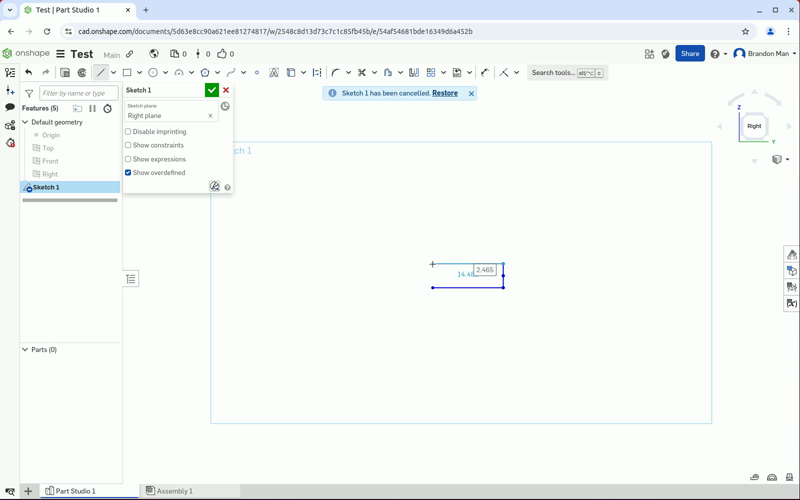
key_up(shift)
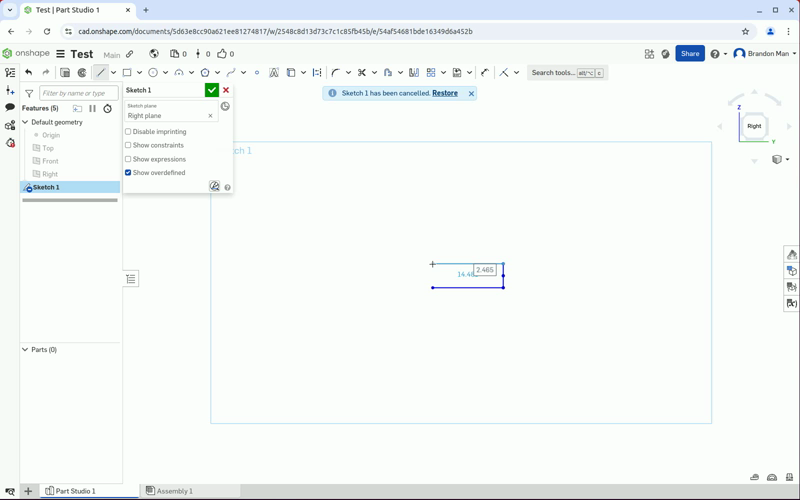
mouse_move(462, 263)
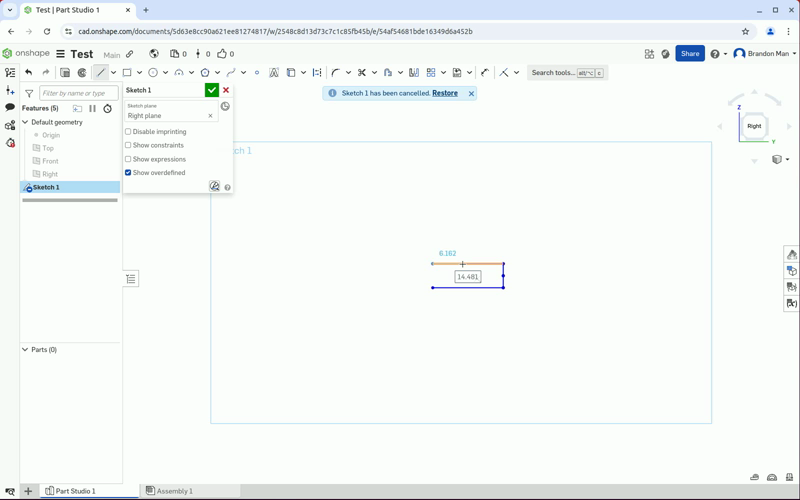
key_down(shift)
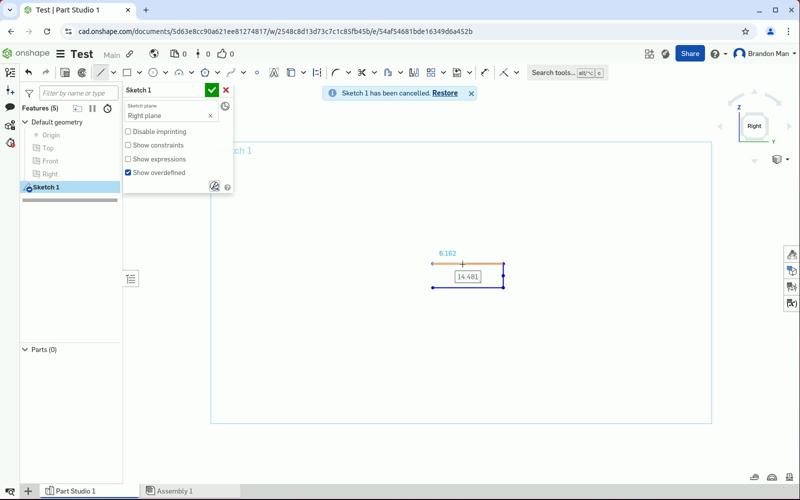
mouse_move(432, 287)
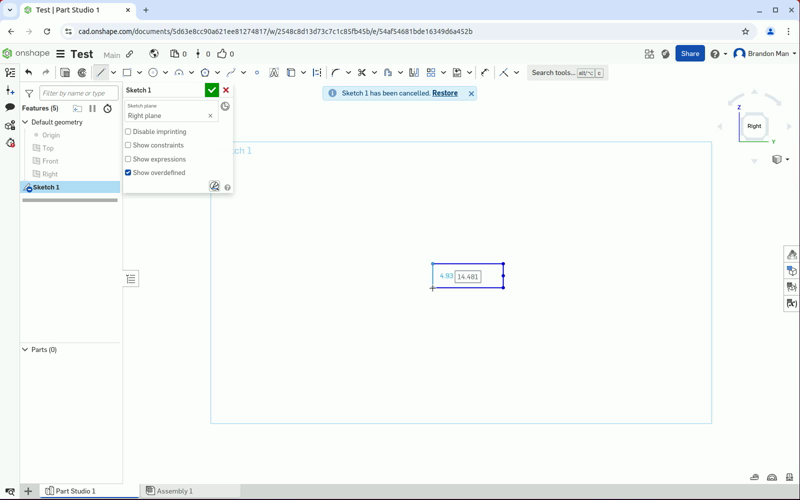
key_up(shift)
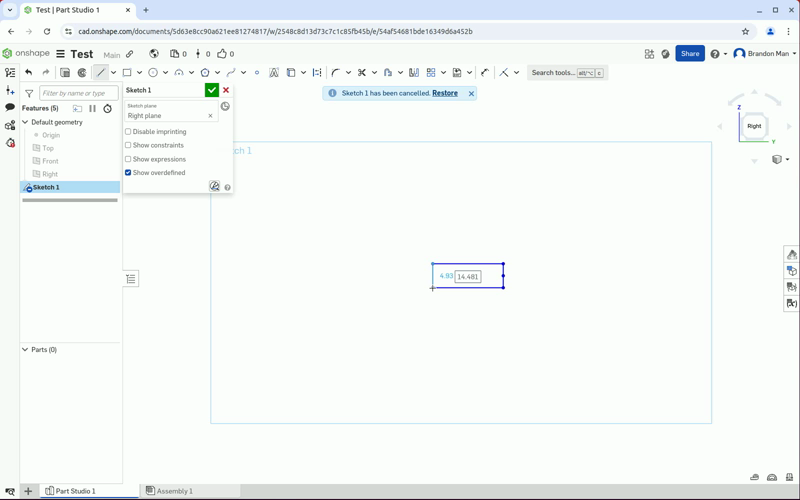
click(432, 287)
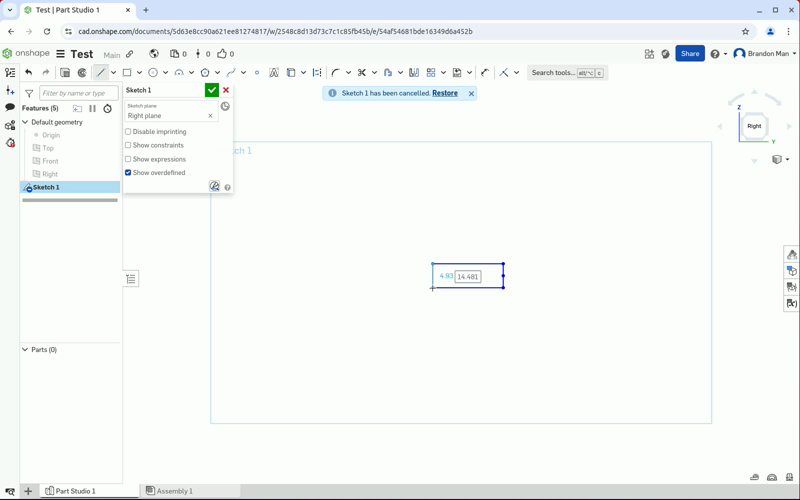
key(esc)
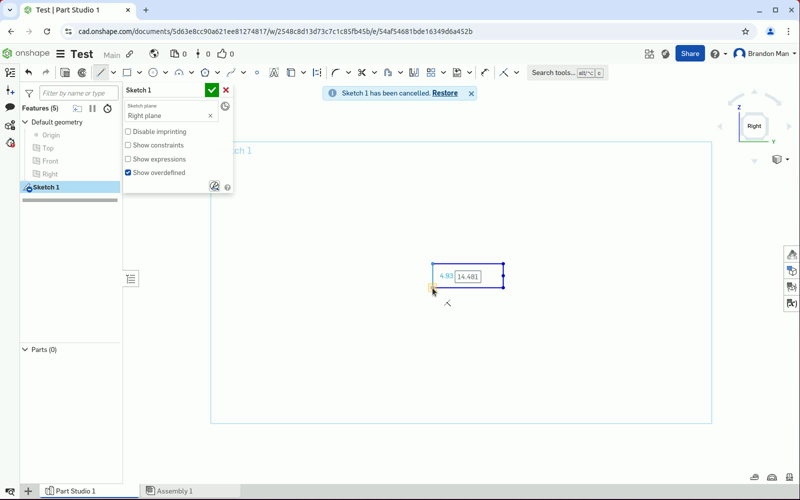
mouse_move(489, 274)
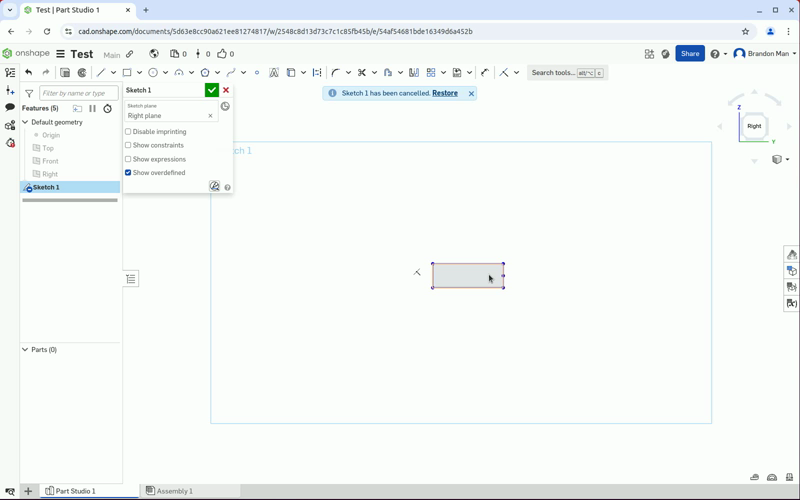
scroll(6)
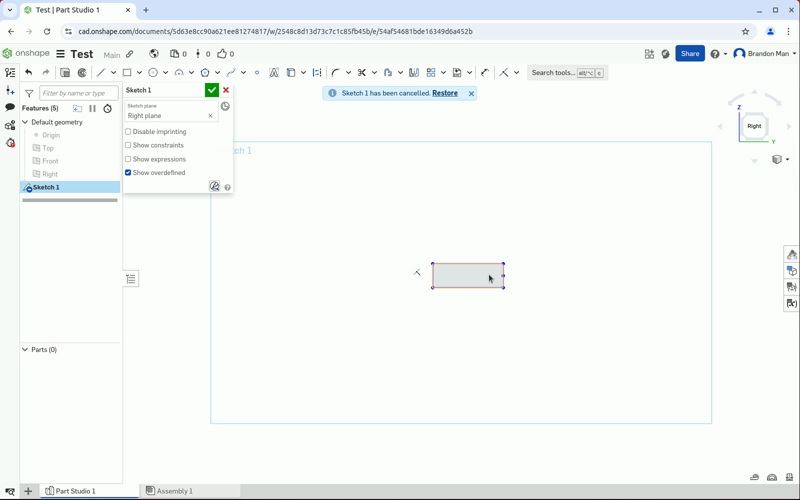
scroll(6)
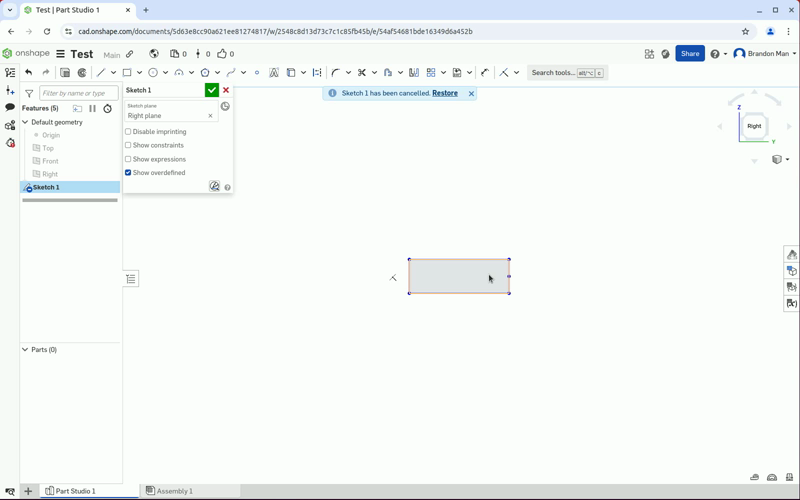
scroll(6)
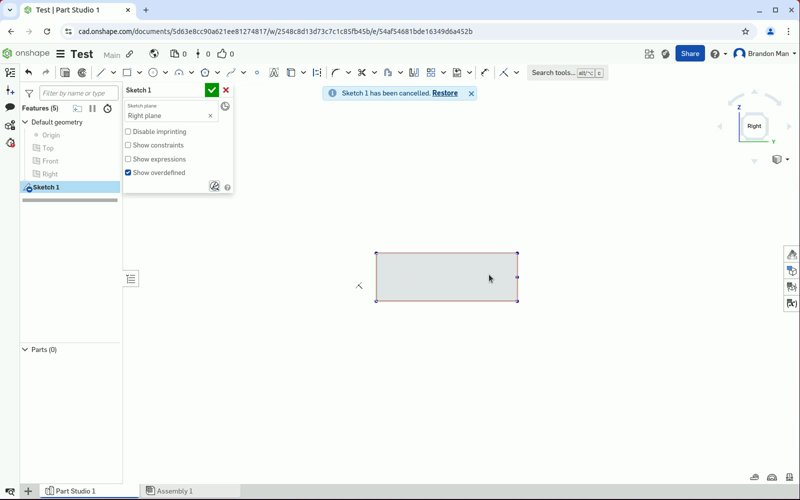
scroll(6)
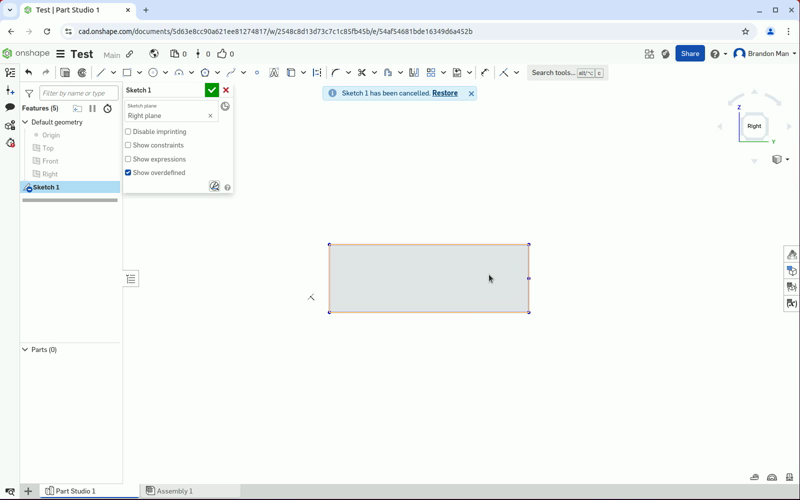
scroll(6)
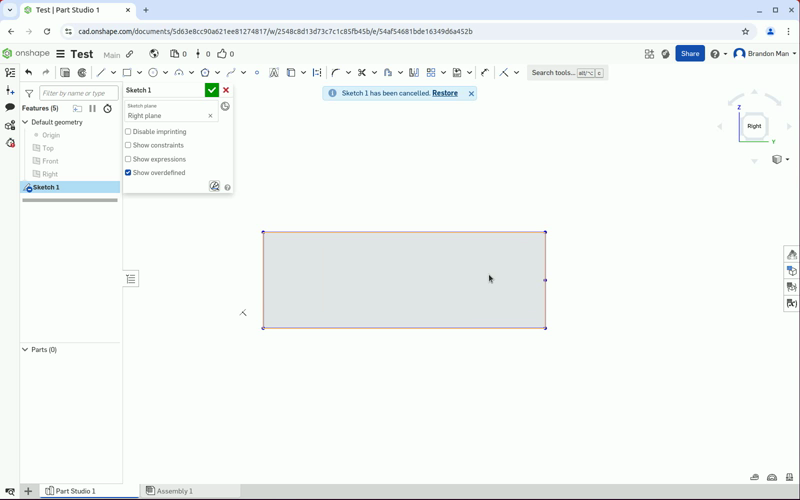
scroll(6)
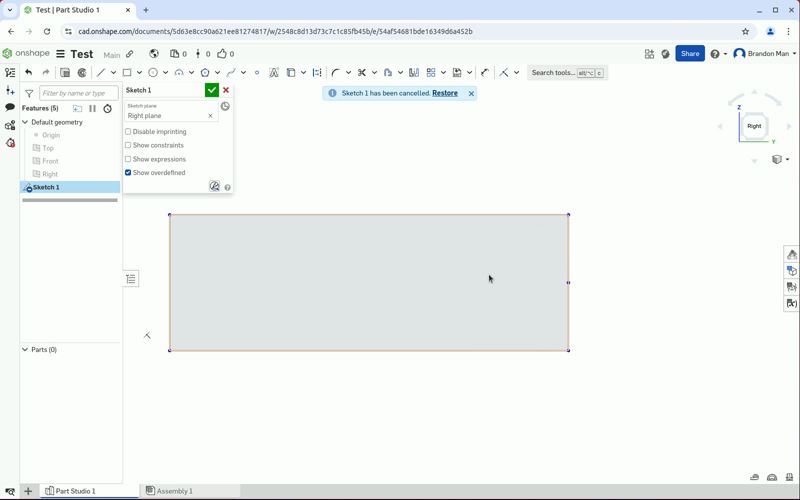
scroll(6)
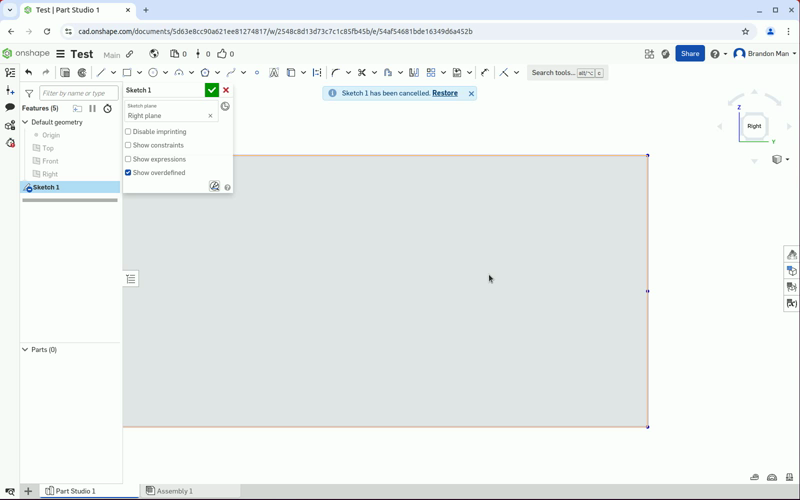
click(489, 274)
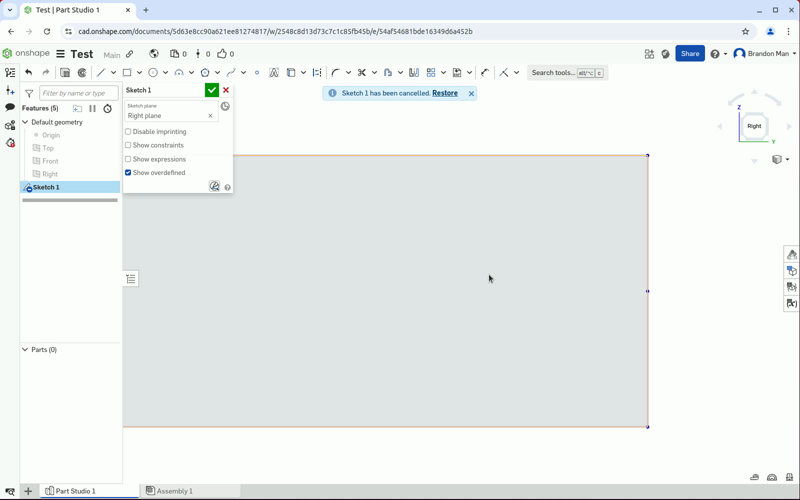
scroll(-6)
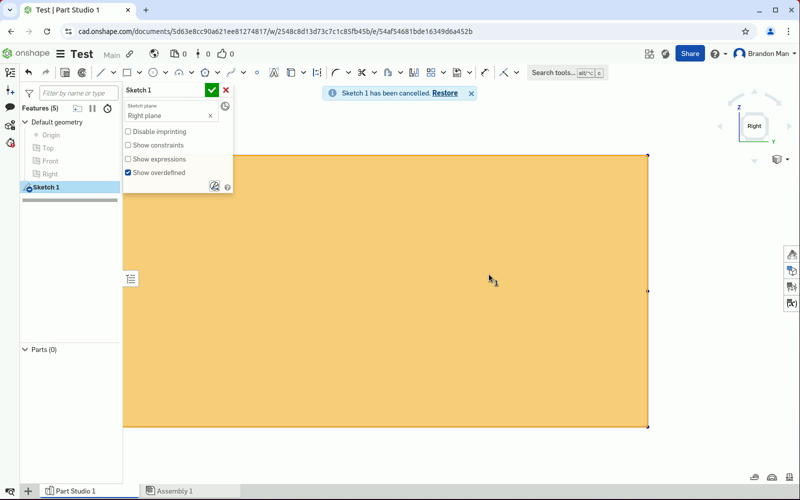
scroll(-6)
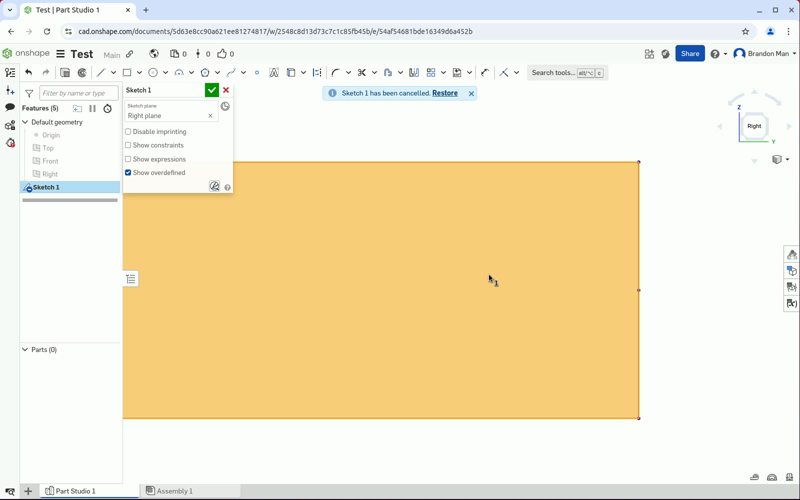
scroll(-6)
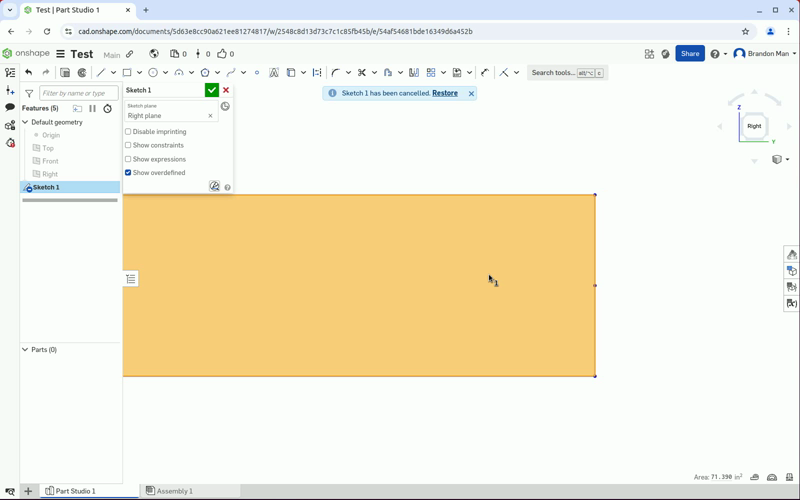
scroll(-6)
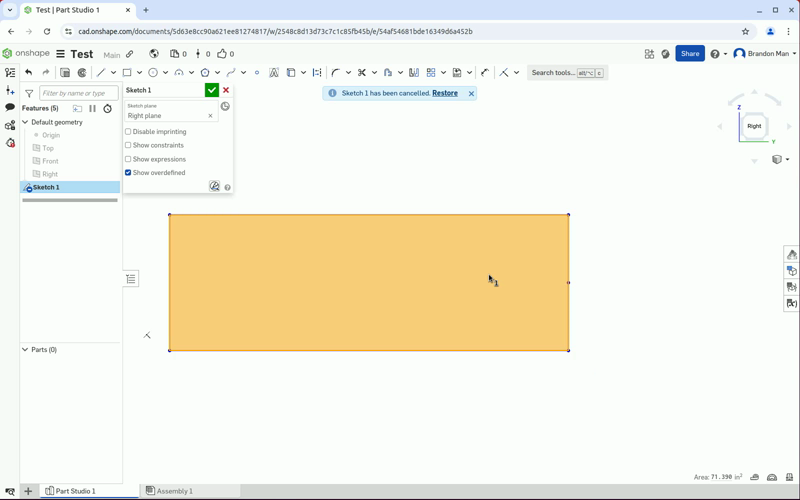
scroll(-6)
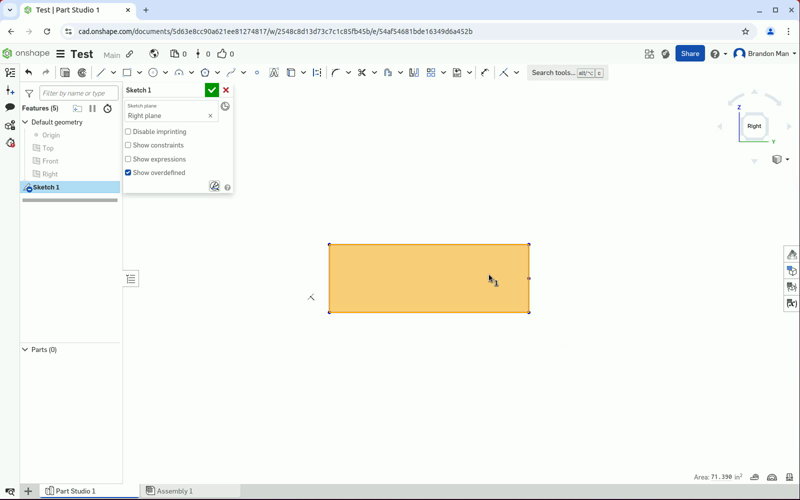
scroll(-6)
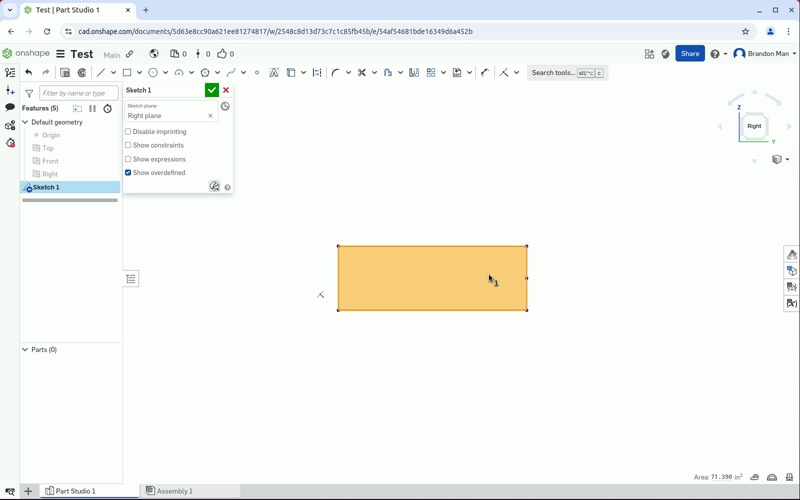
scroll(-6)
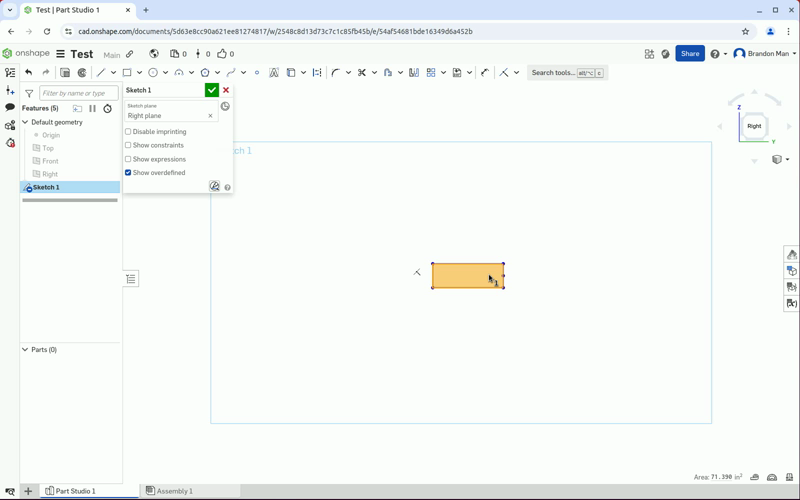
mouse_move(73, 352)
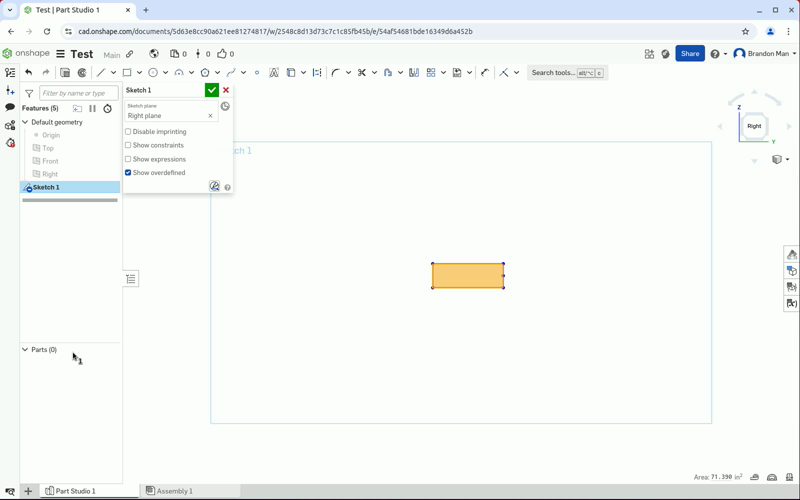
key(shift+y)
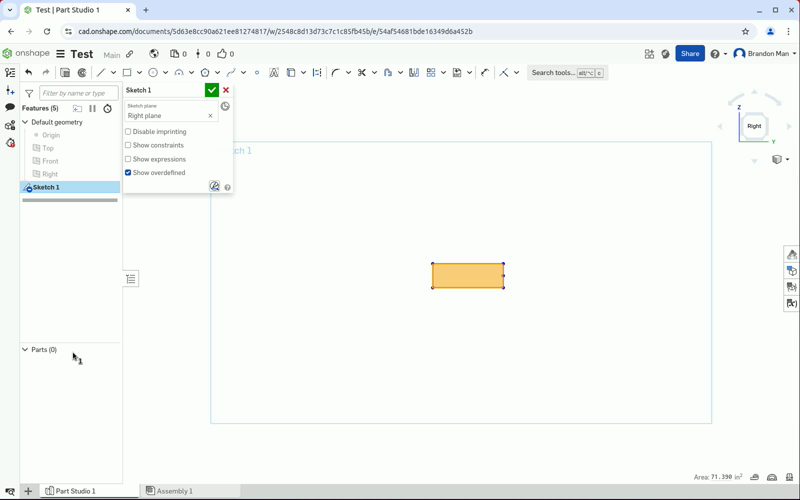
key(shift+e)
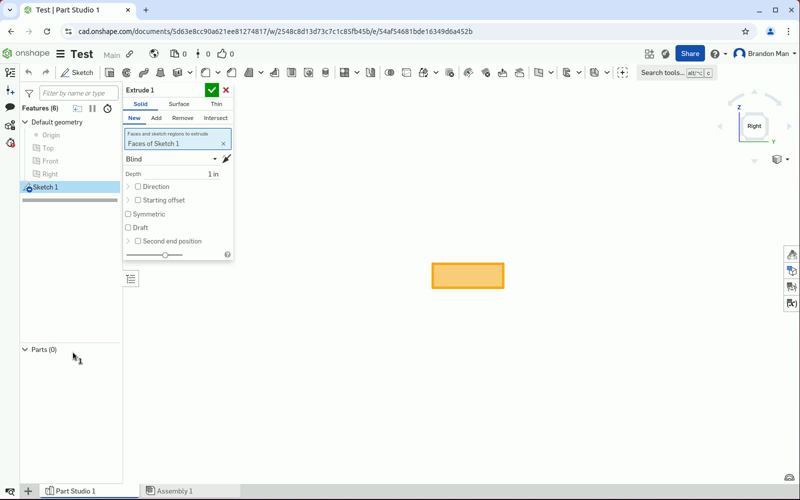
mouse_move(143, 106)
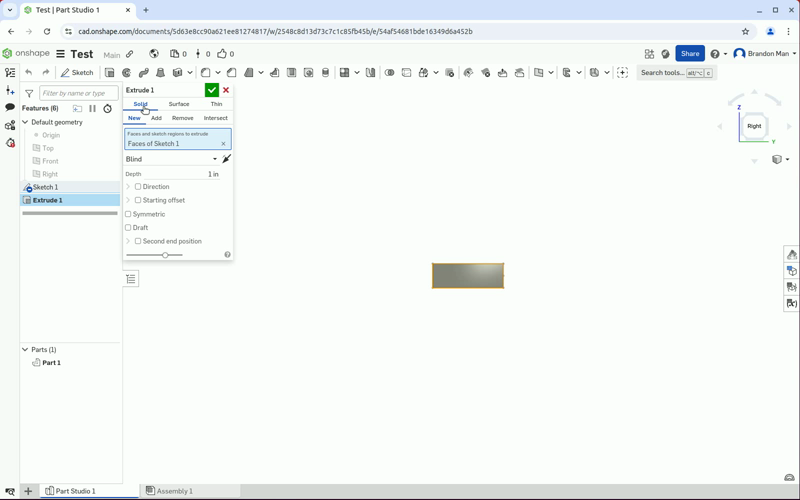
click(143, 106)
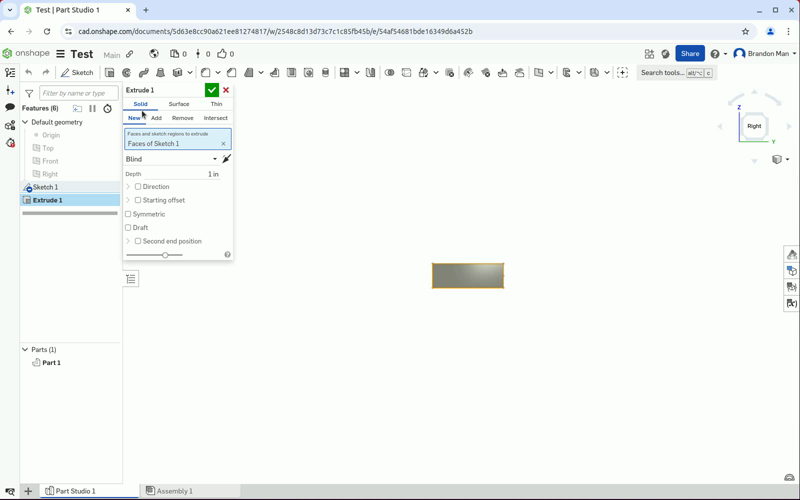
mouse_move(137, 120)
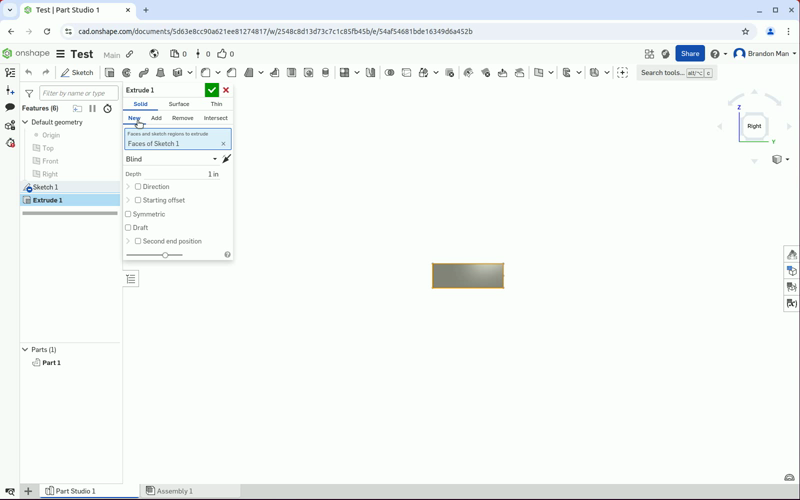
click(137, 120)
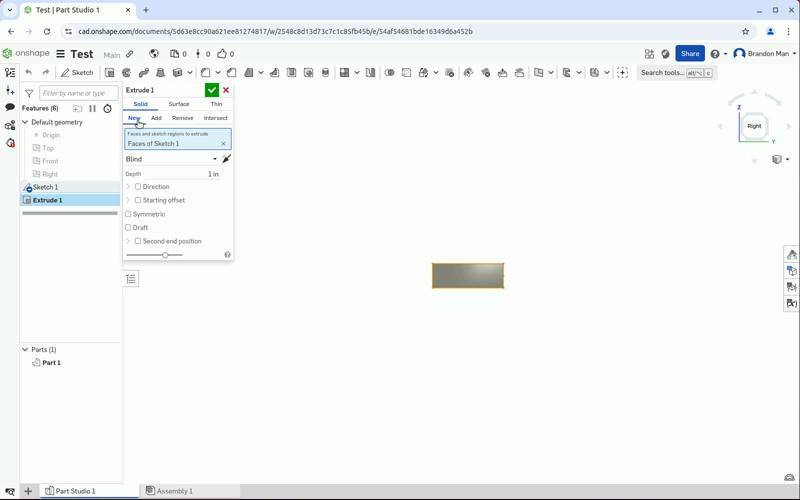
key(tab, 4)
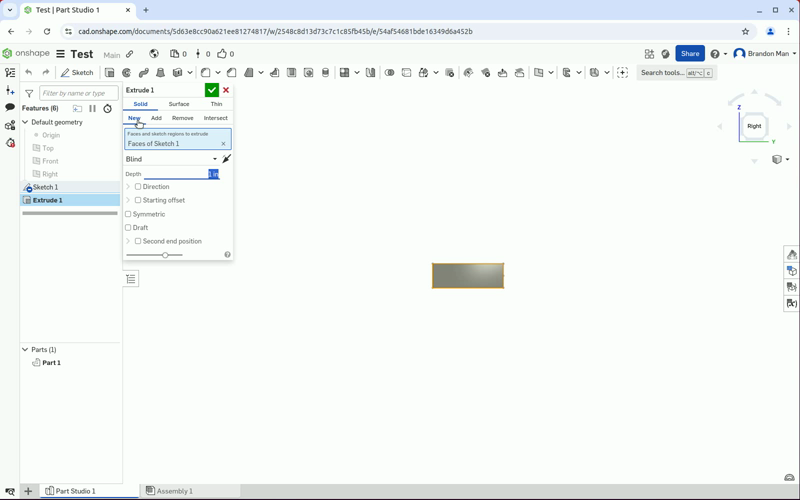
text(2.407)
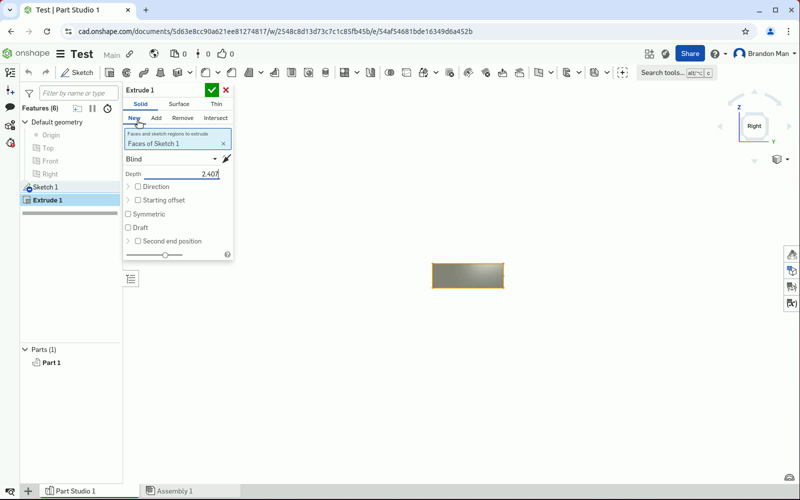
key(enter)
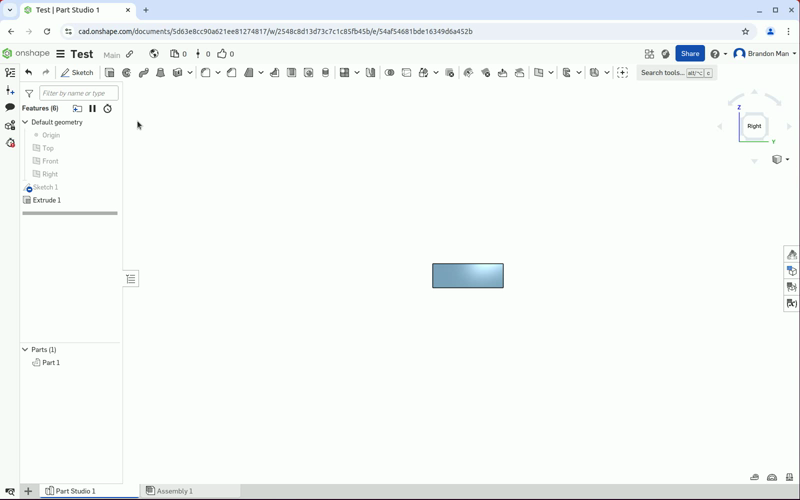
key(shift+h)
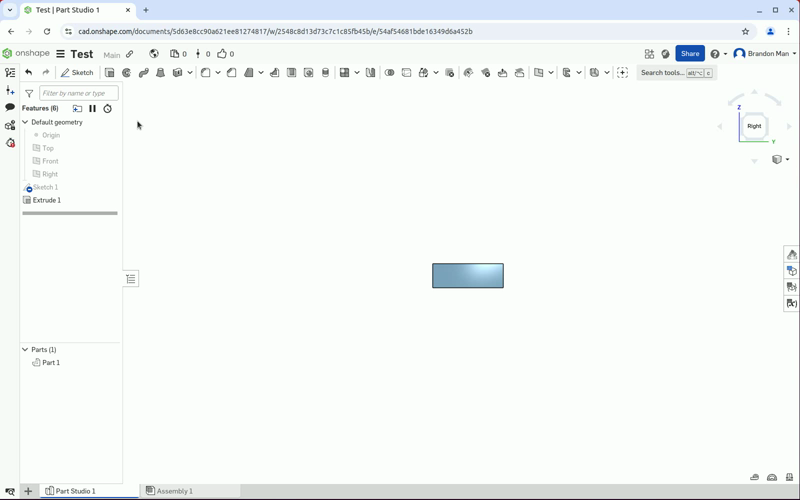
key(shift+h)
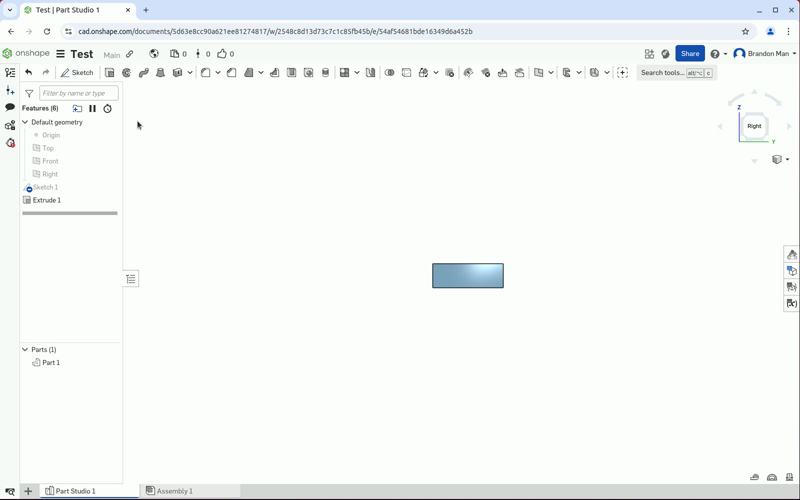
mouse_move(73, 189)
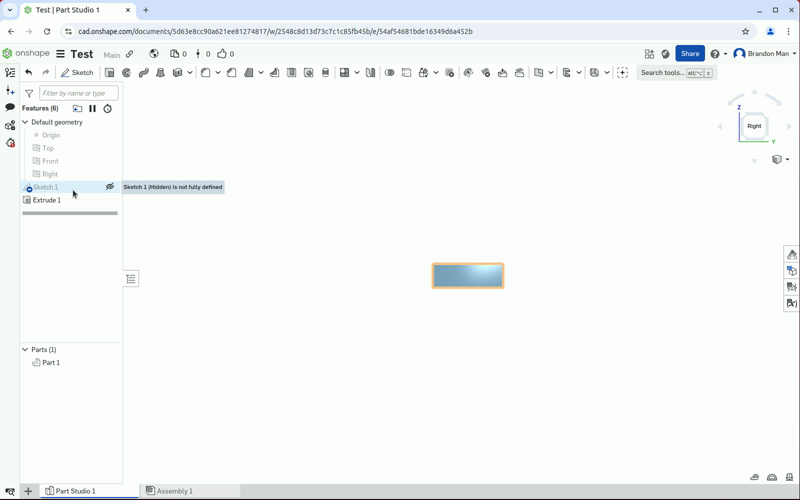
click(73, 189)
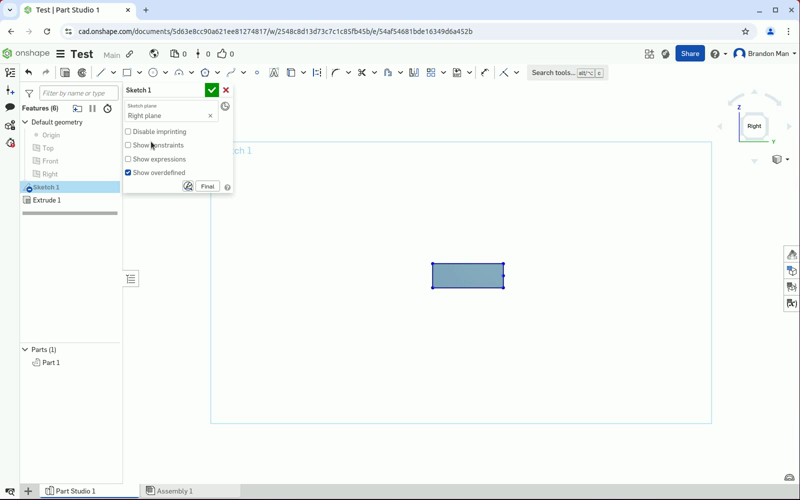
mouse_move(229, 92)
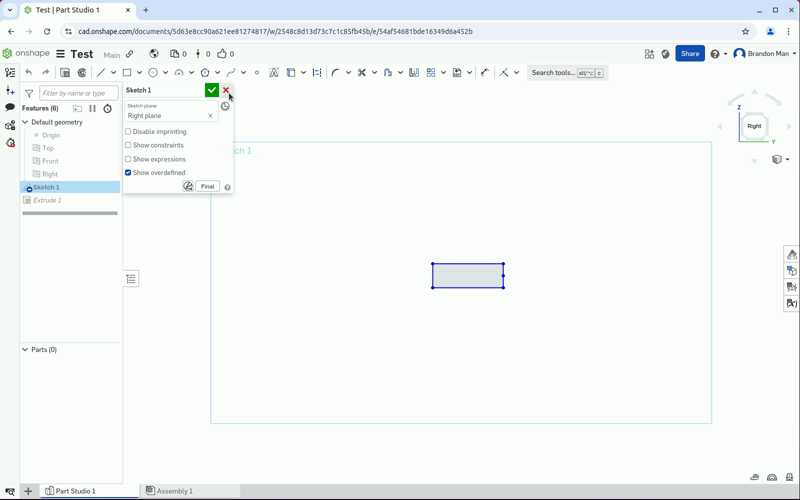
click(229, 92)
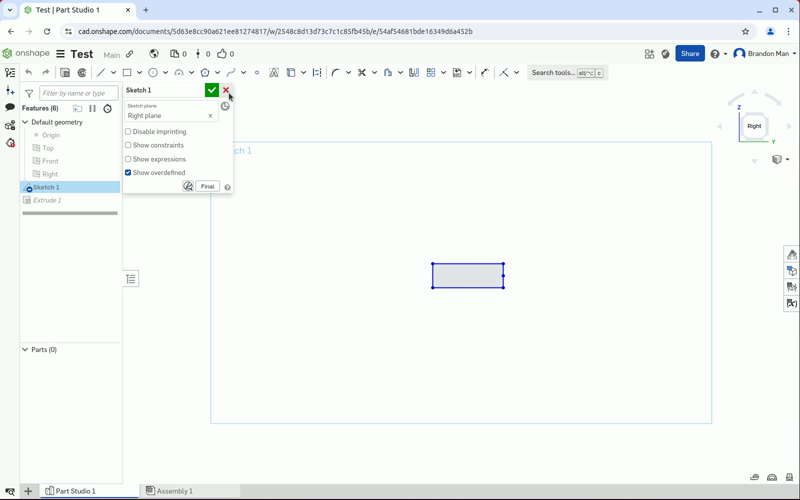
key(shift+s)
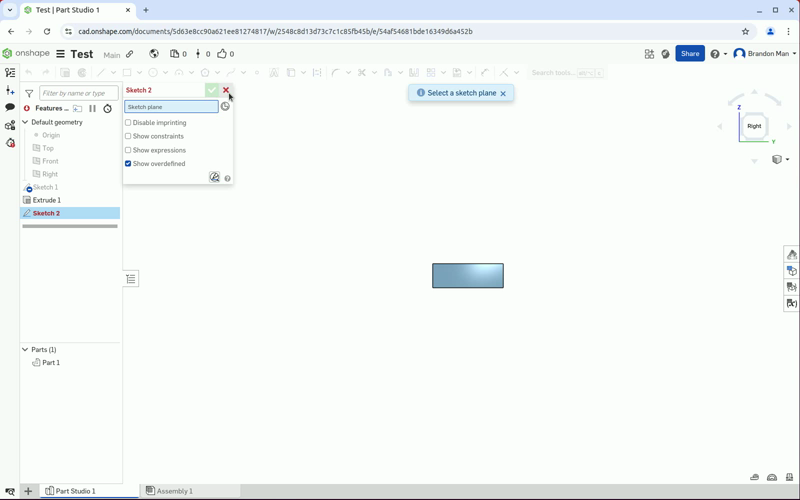
mouse_move(73, 176)
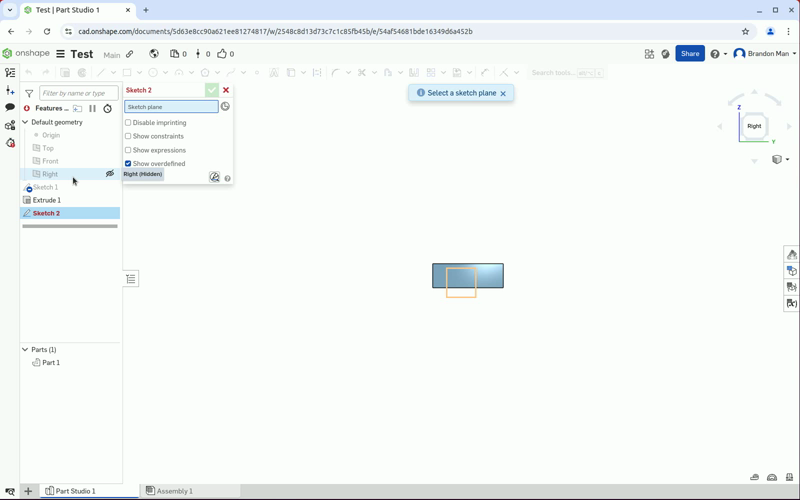
click(73, 176)
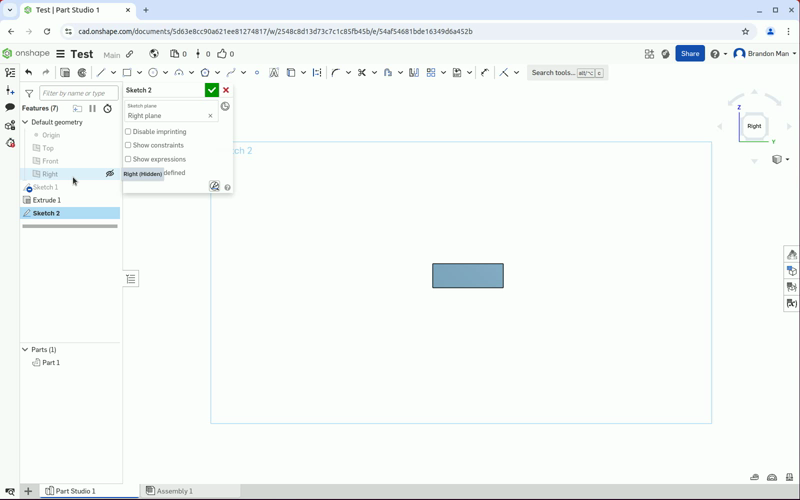
mouse_move(73, 352)
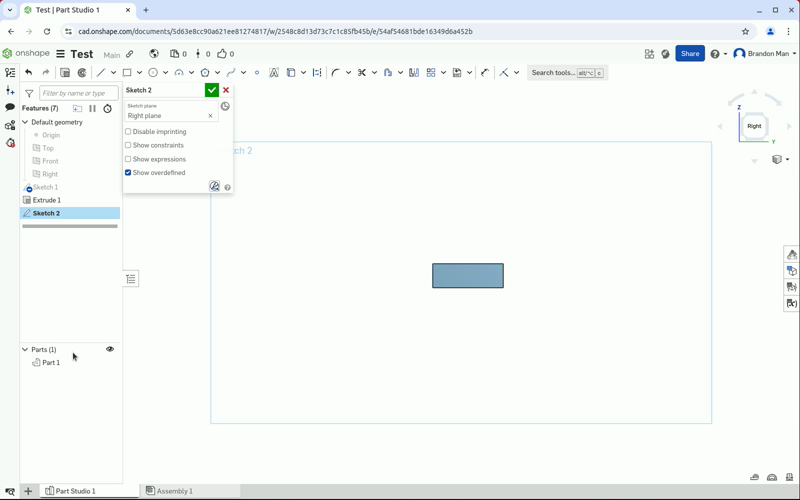
key(y)
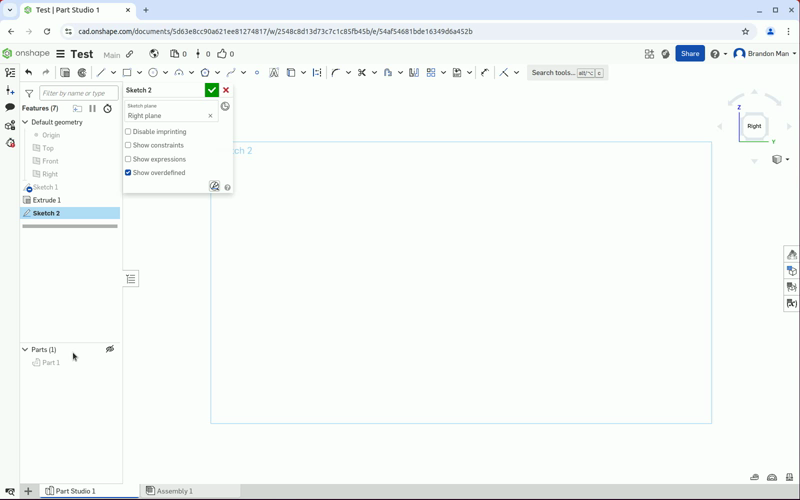
key(l)
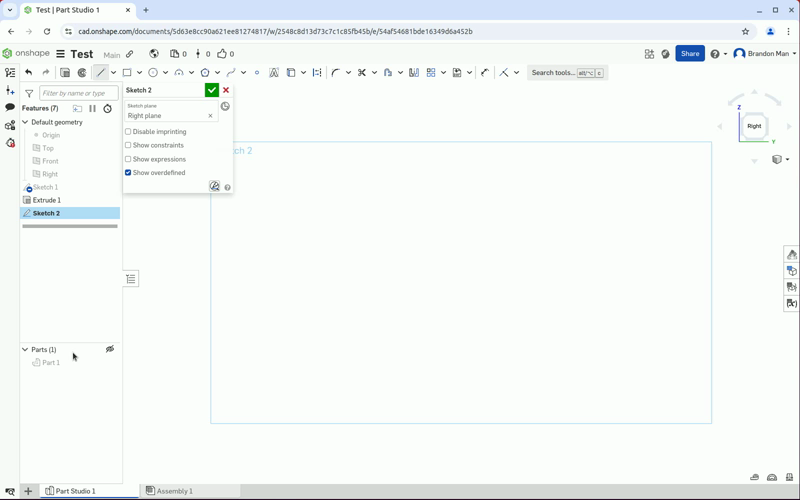
key_down(shift)
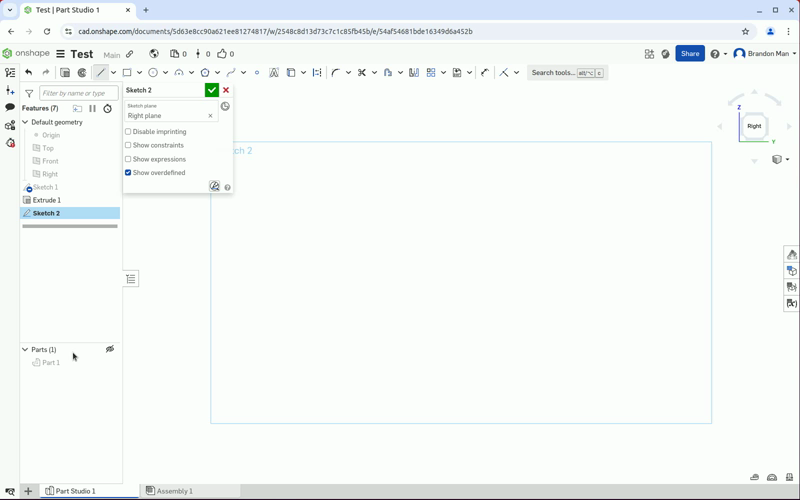
mouse_move(502, 287)
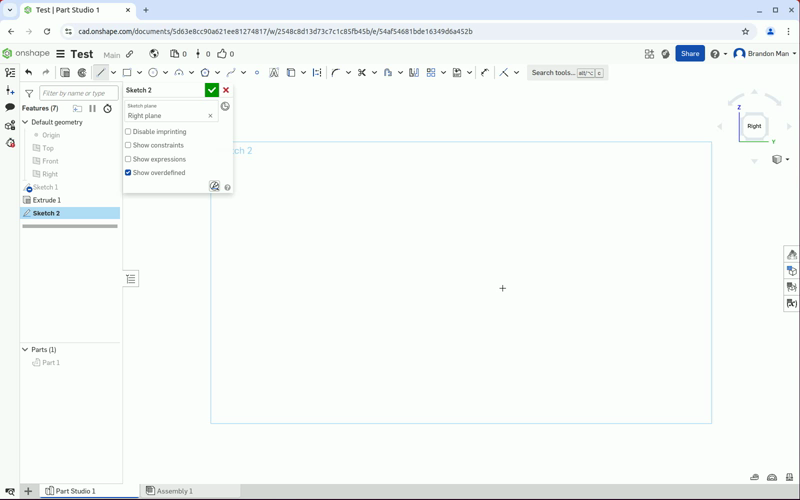
click(502, 287)
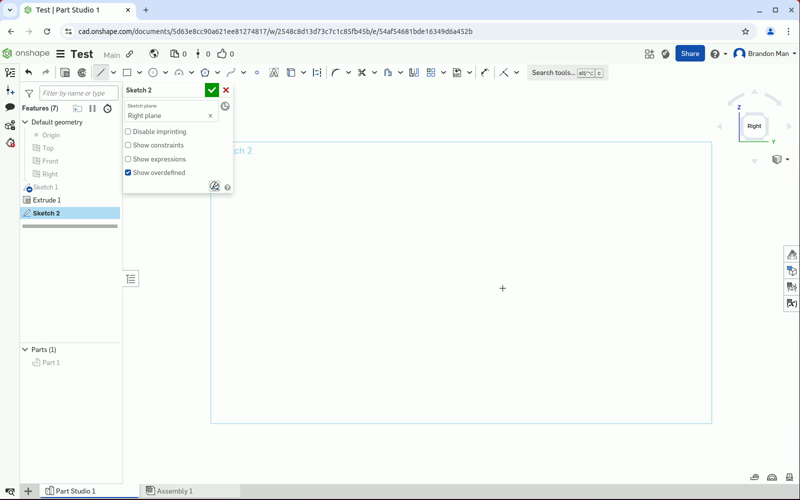
key_up(shift)
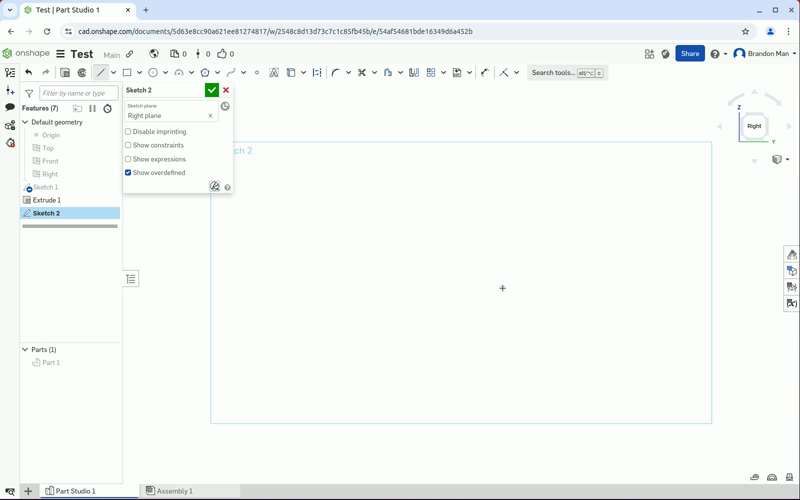
key_down(shift)
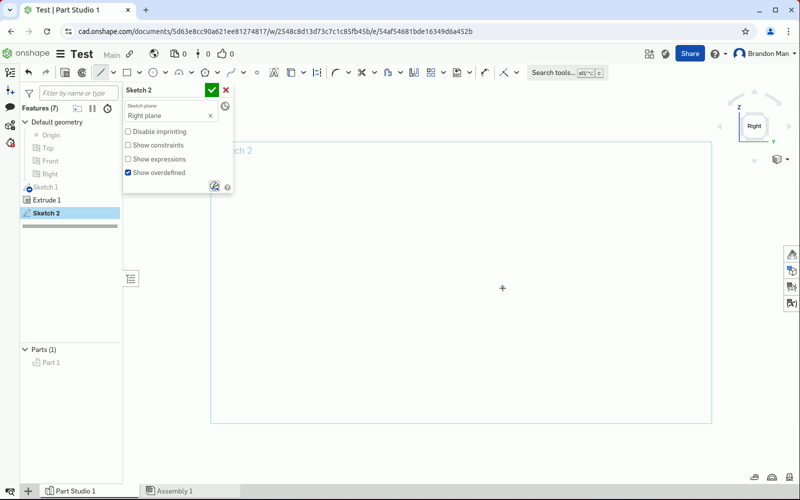
mouse_move(573, 287)
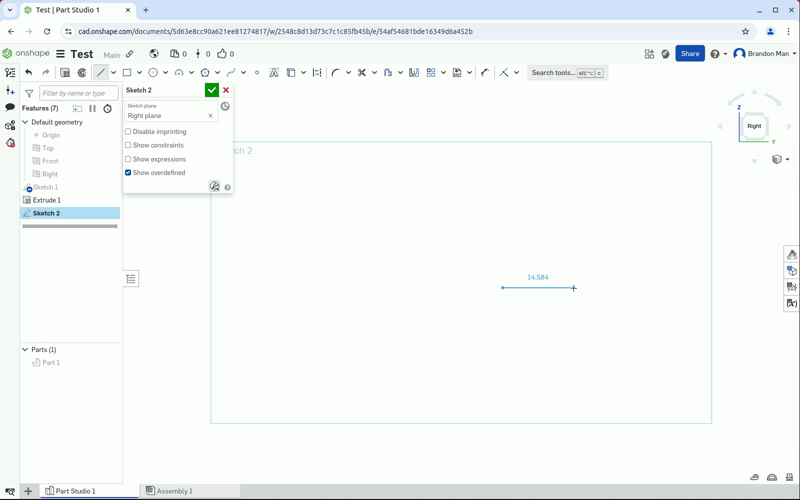
click(573, 287)
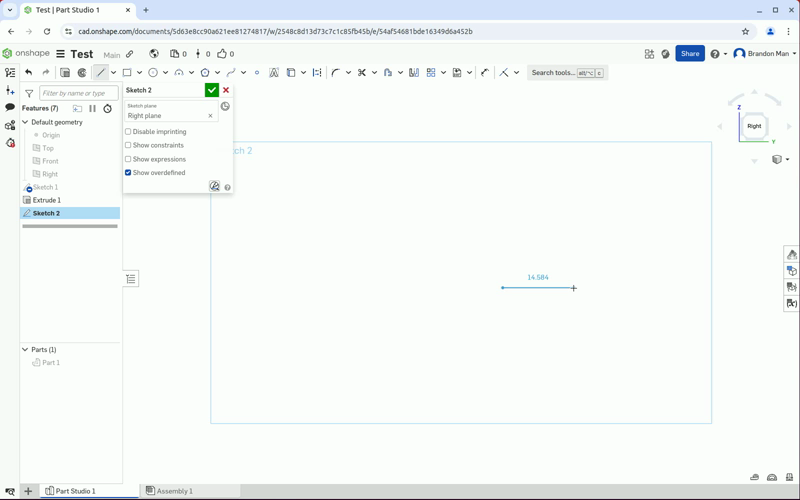
key_up(shift)
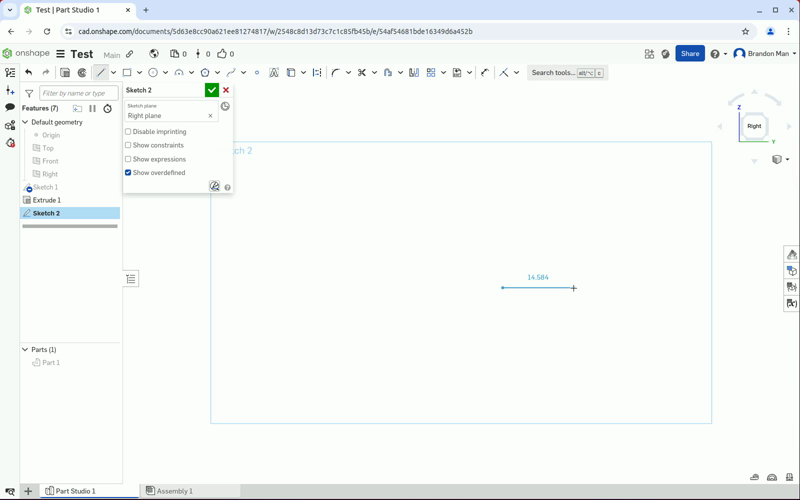
key_down(shift)
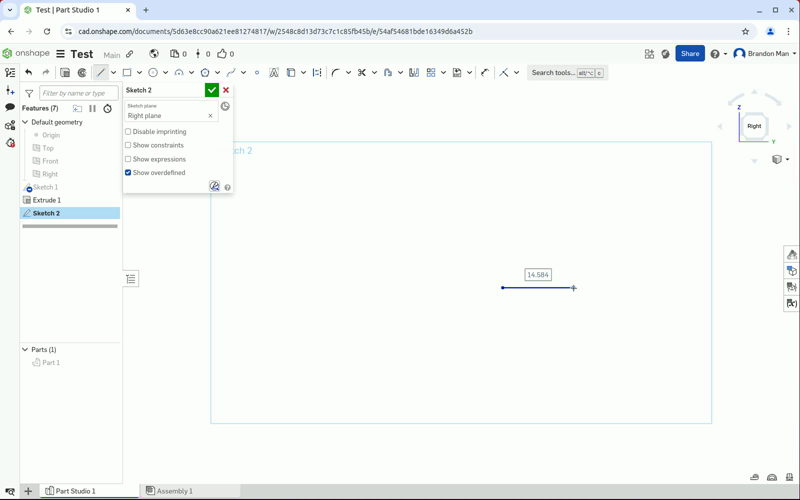
mouse_move(589, 287)
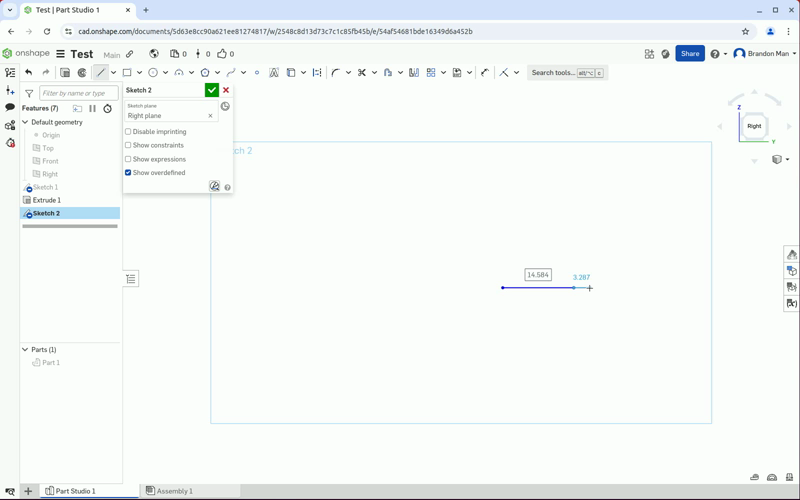
mouse_move(573, 275)
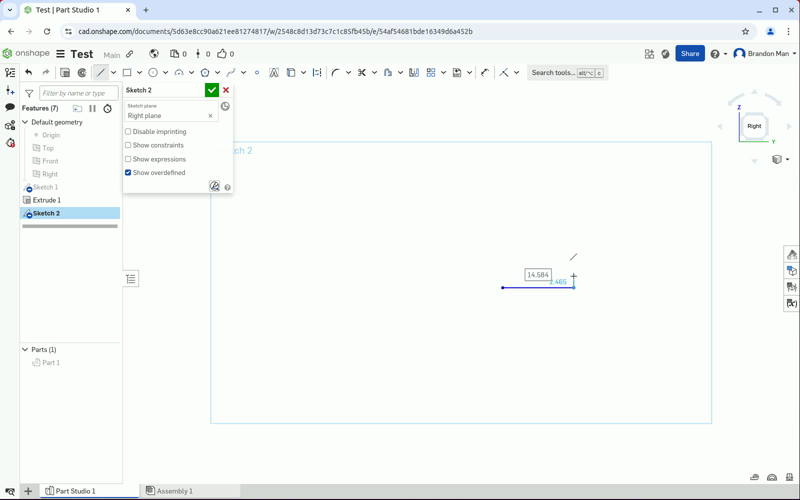
click(573, 275)
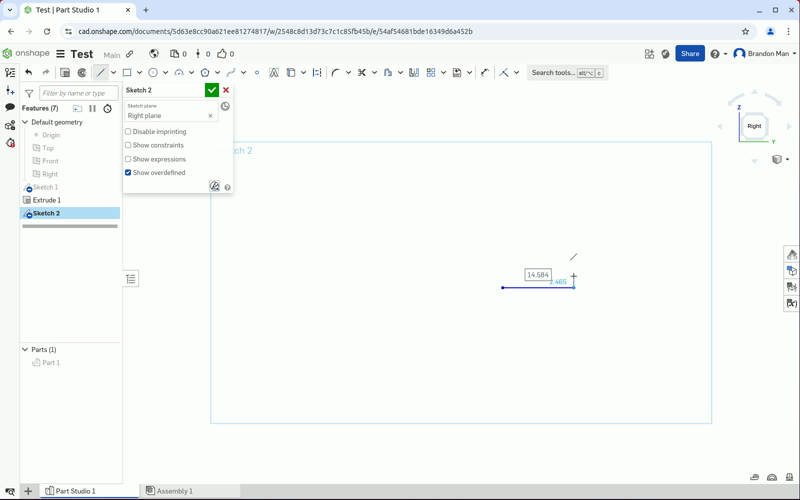
key_up(shift)
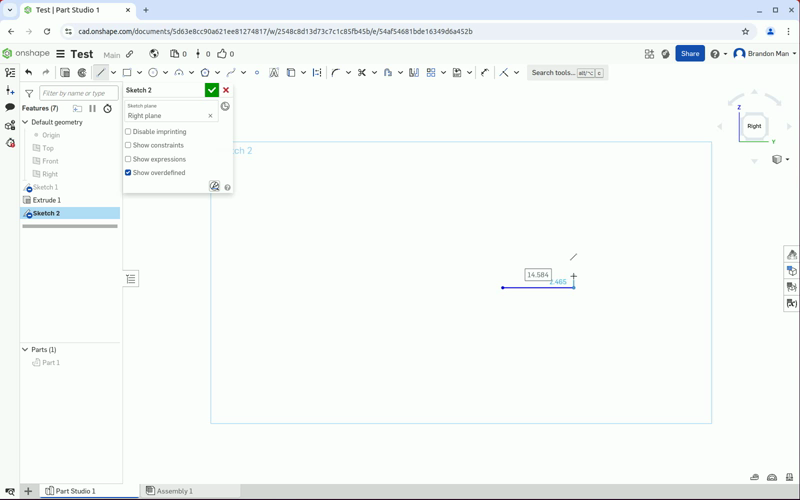
key_down(shift)
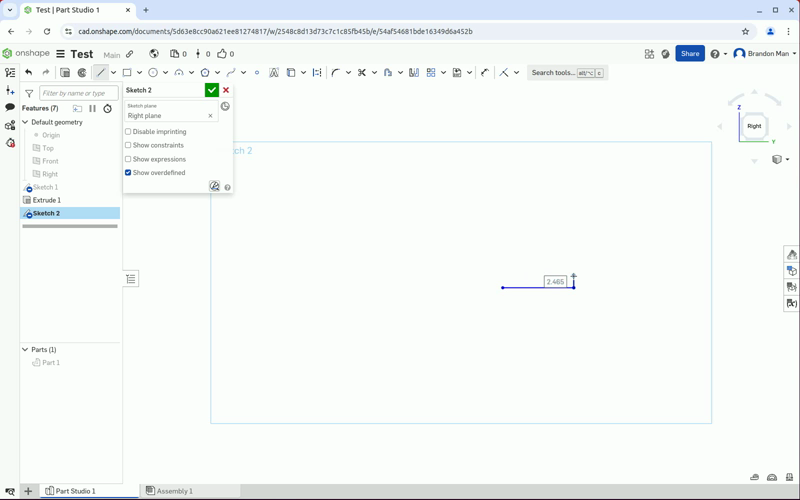
mouse_move(502, 275)
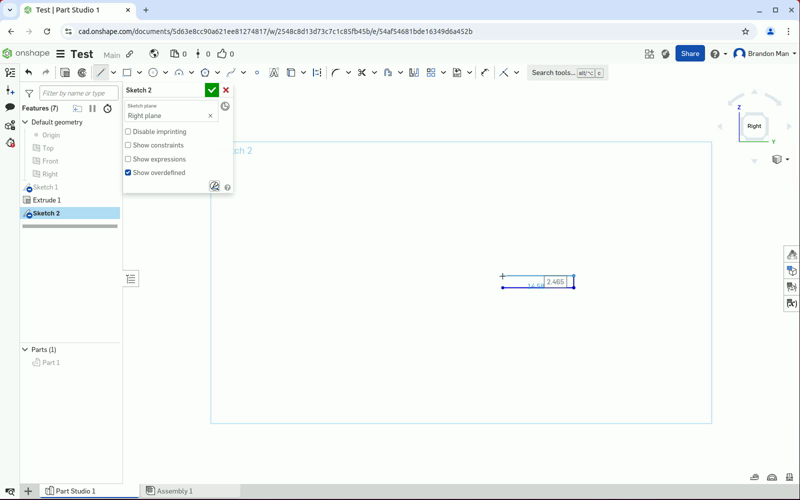
click(502, 275)
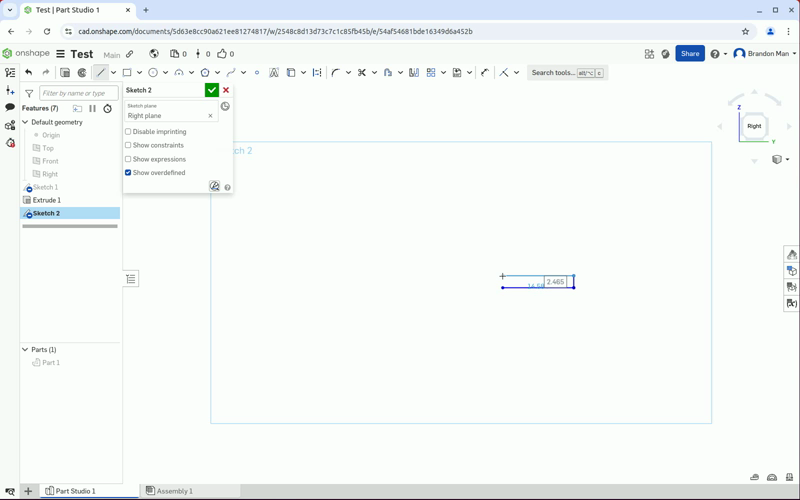
key_up(shift)
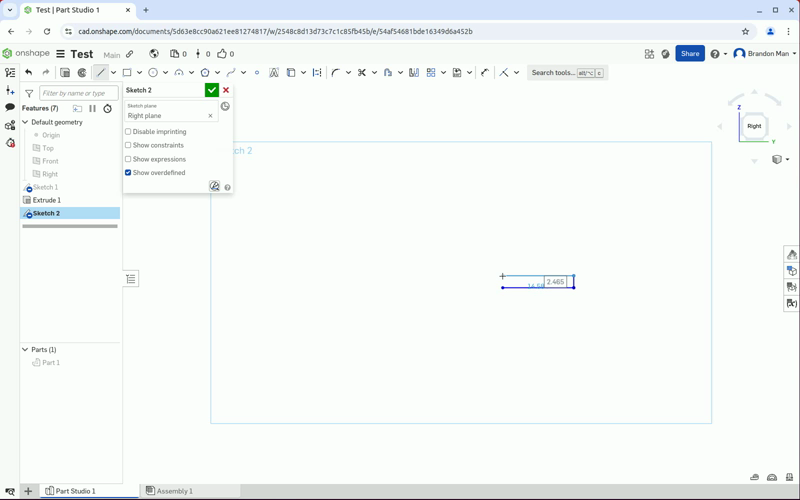
mouse_move(532, 275)
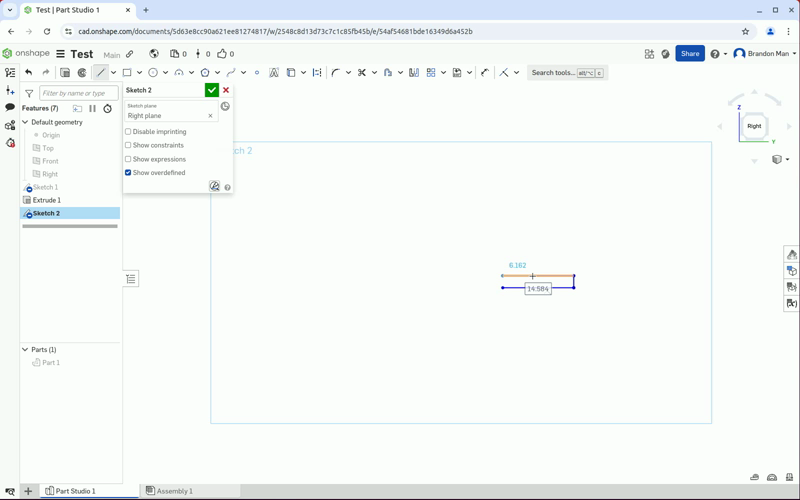
key_down(shift)
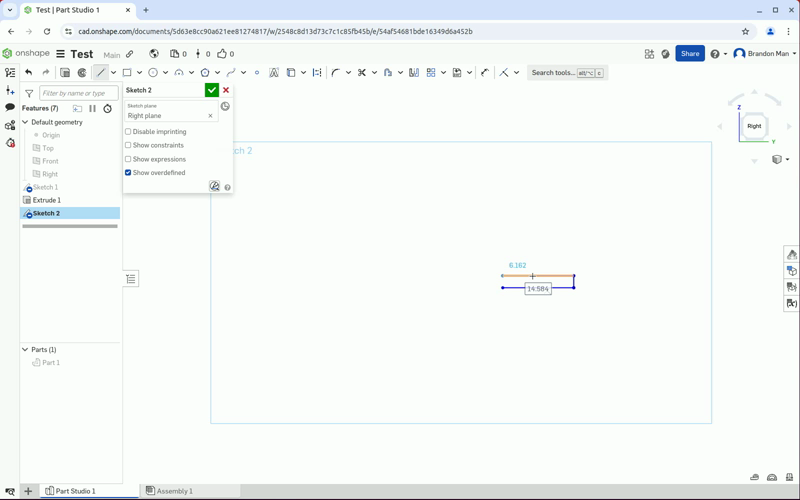
mouse_move(502, 287)
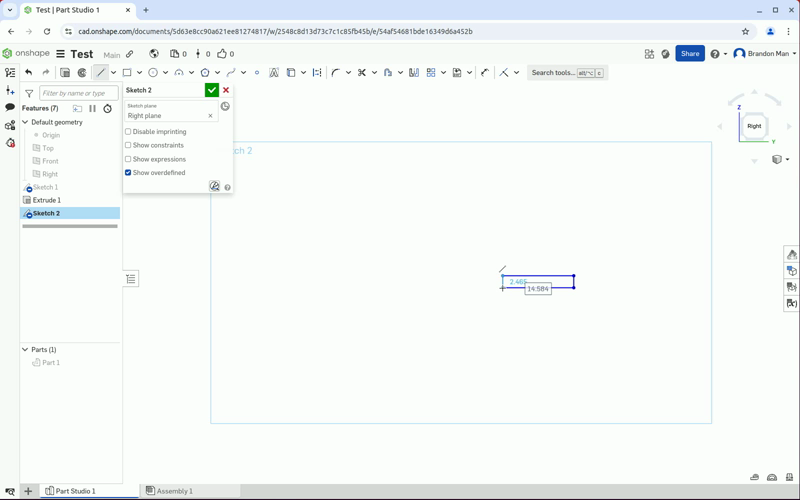
key_up(shift)
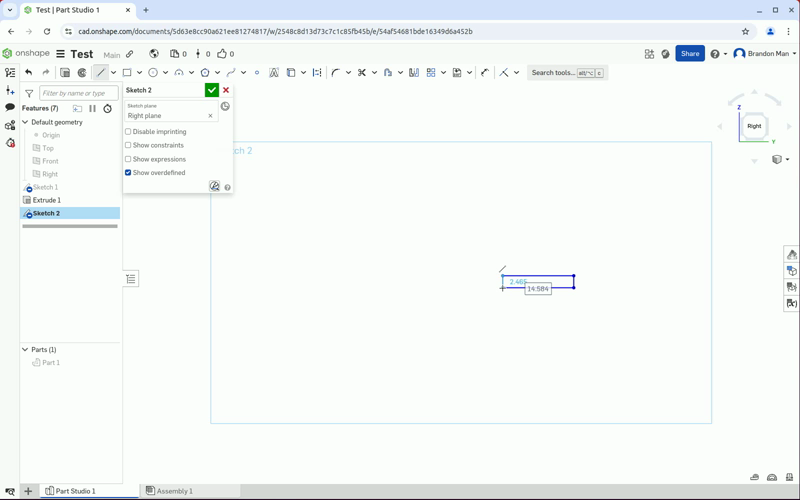
click(502, 287)
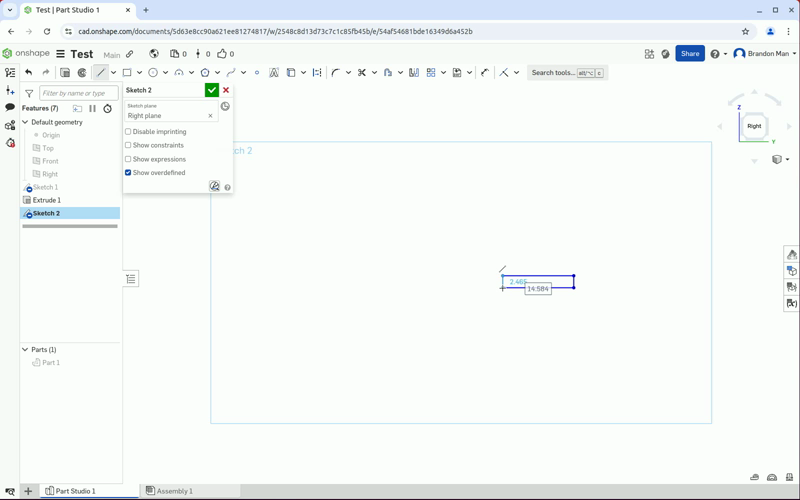
key(esc)
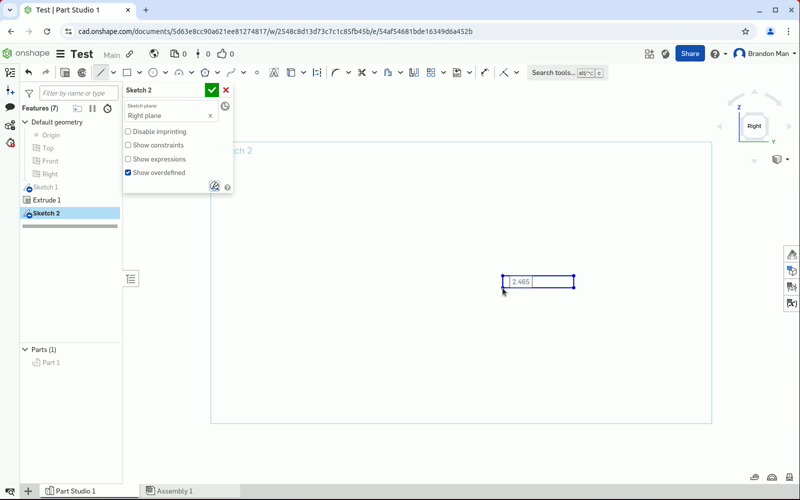
mouse_move(514, 282)
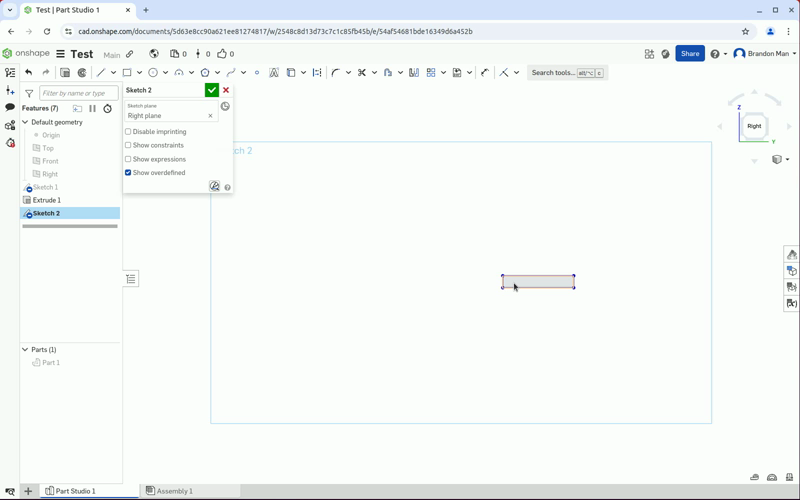
scroll(6)
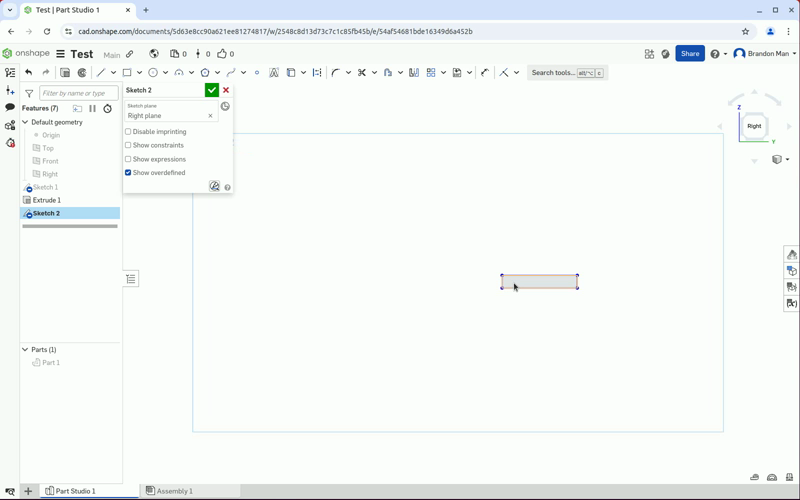
scroll(6)
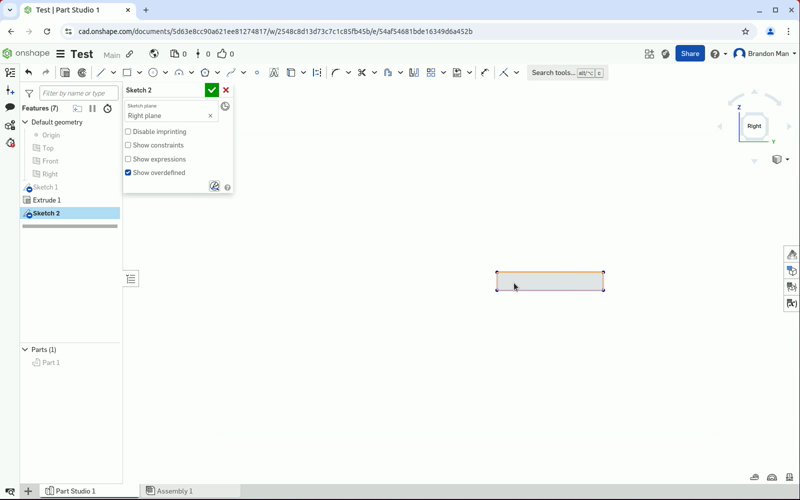
scroll(6)
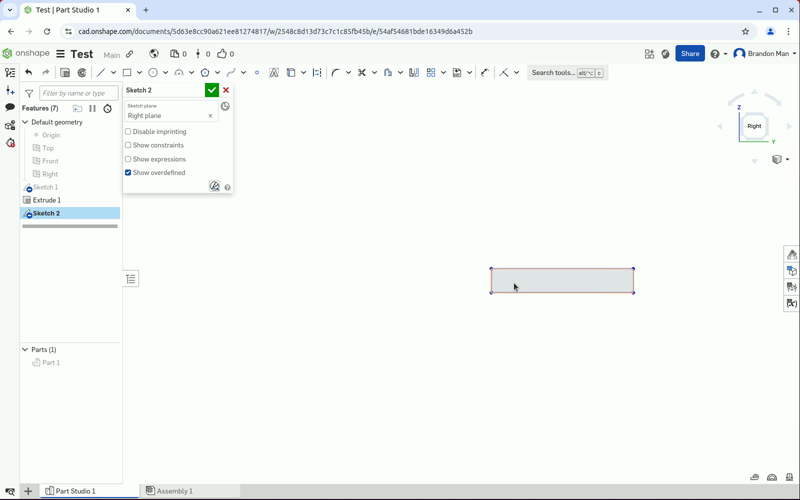
scroll(6)
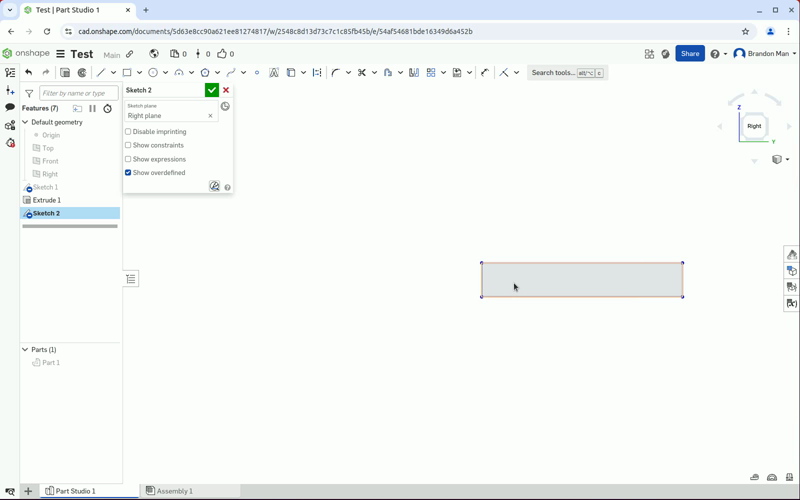
scroll(6)
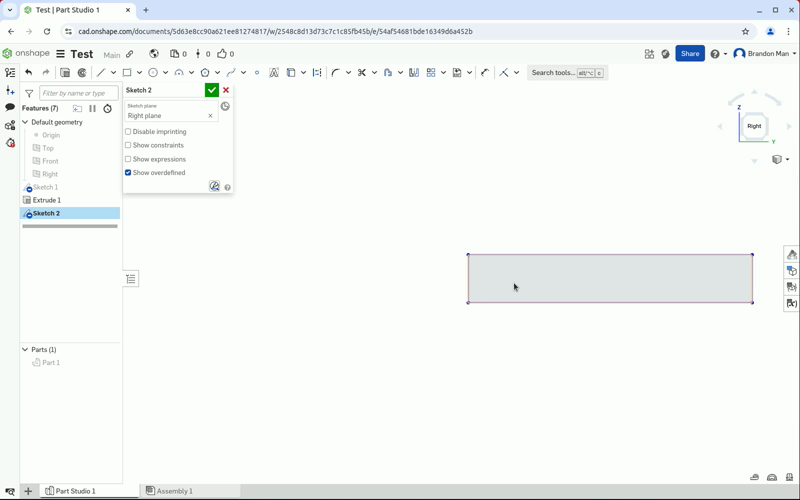
scroll(6)
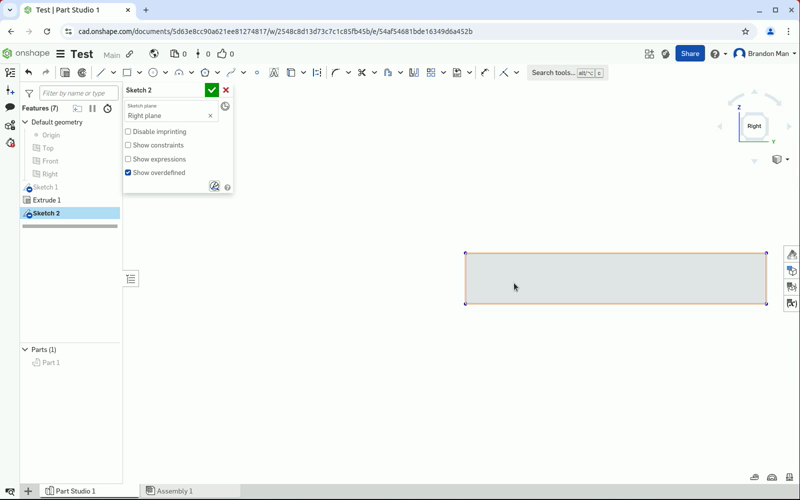
scroll(6)
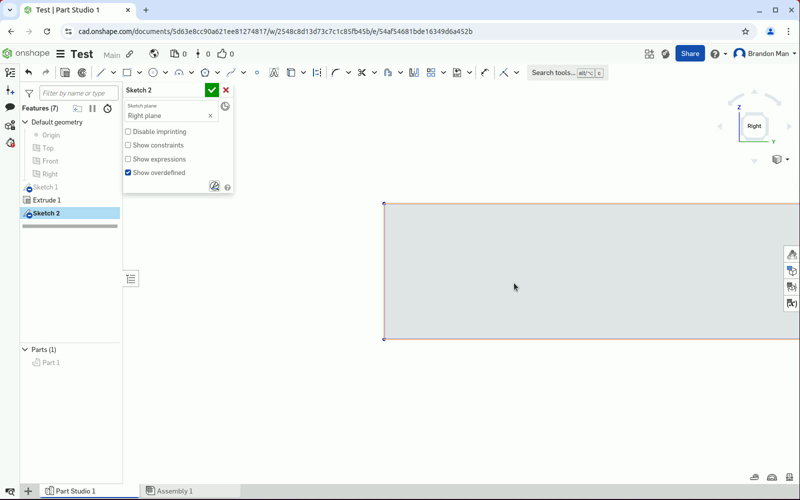
click(514, 282)
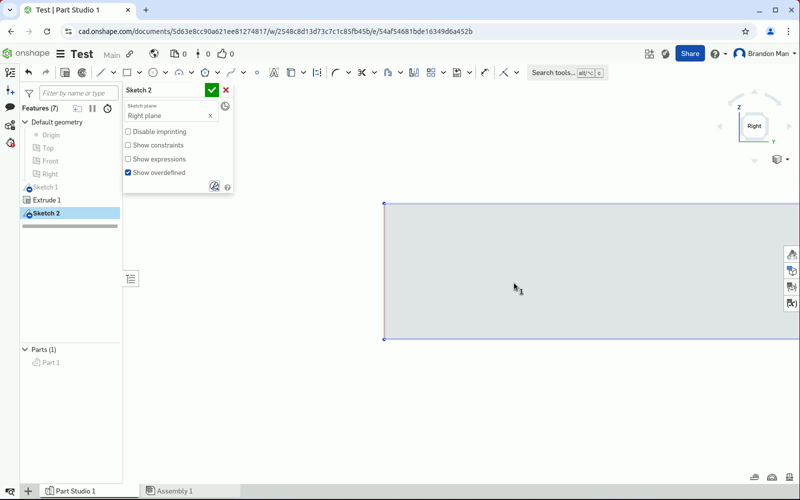
scroll(-6)
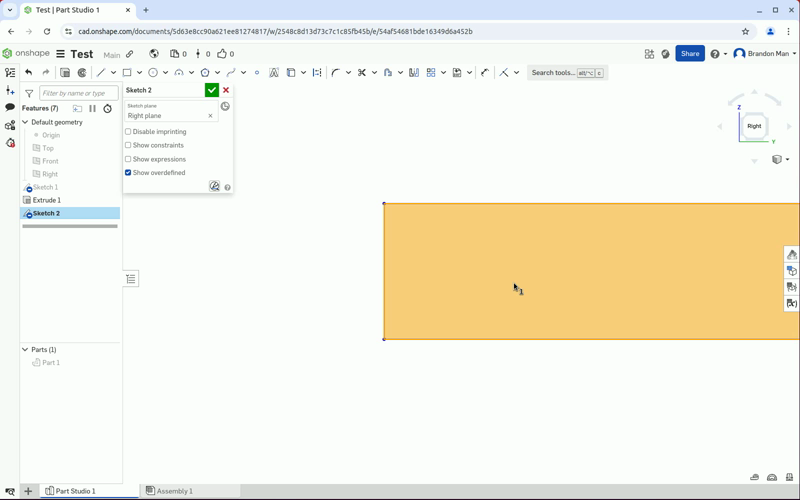
scroll(-6)
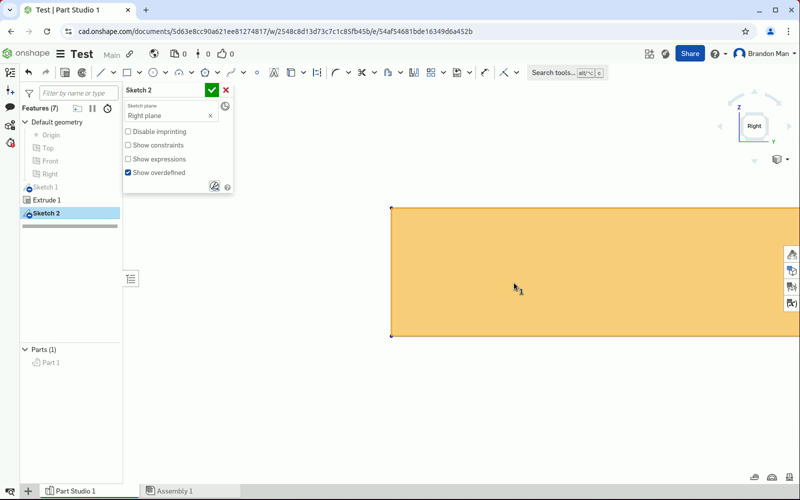
scroll(-6)
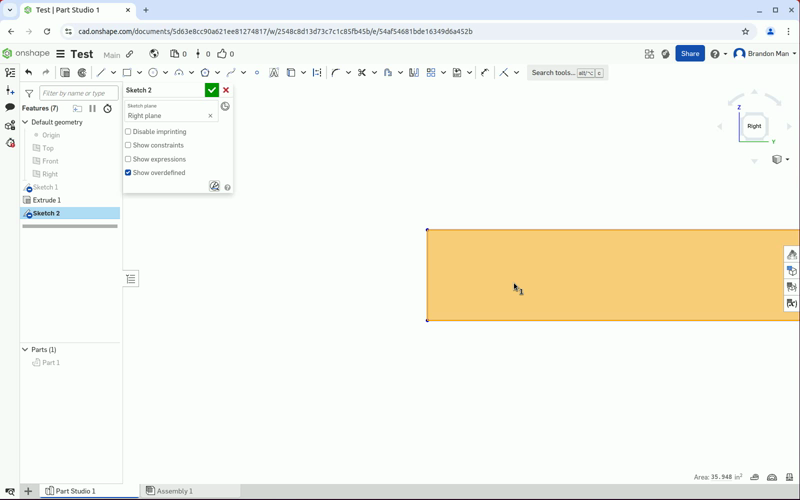
scroll(-6)
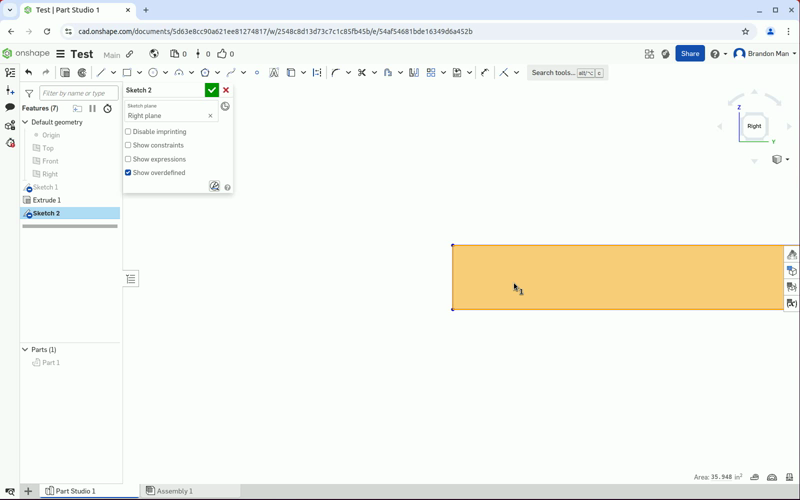
scroll(-6)
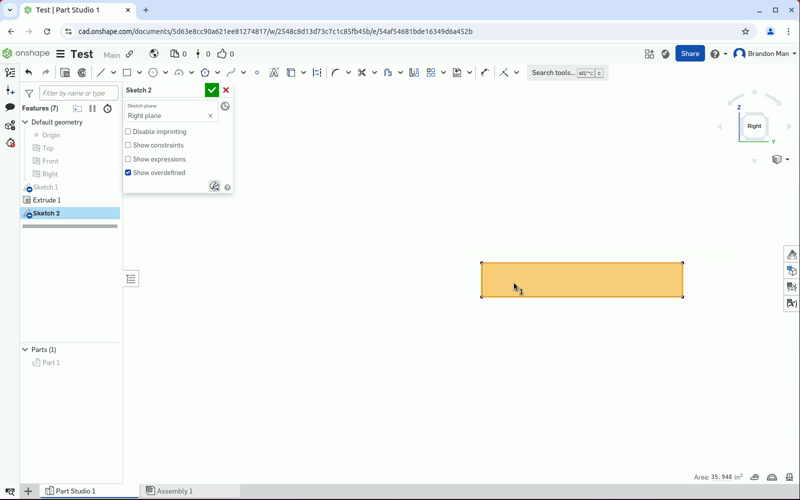
scroll(-6)
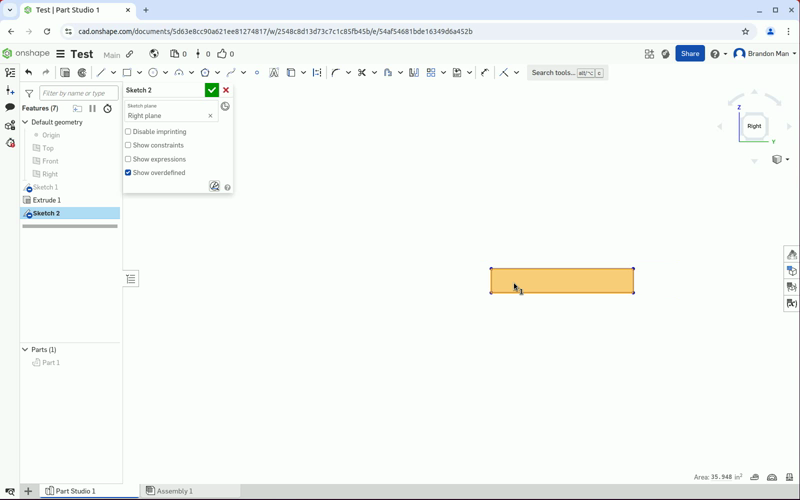
scroll(-6)
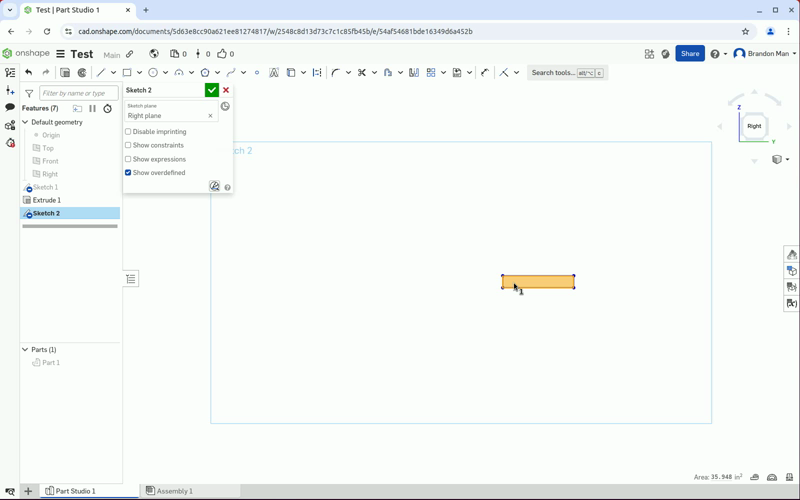
mouse_move(73, 352)
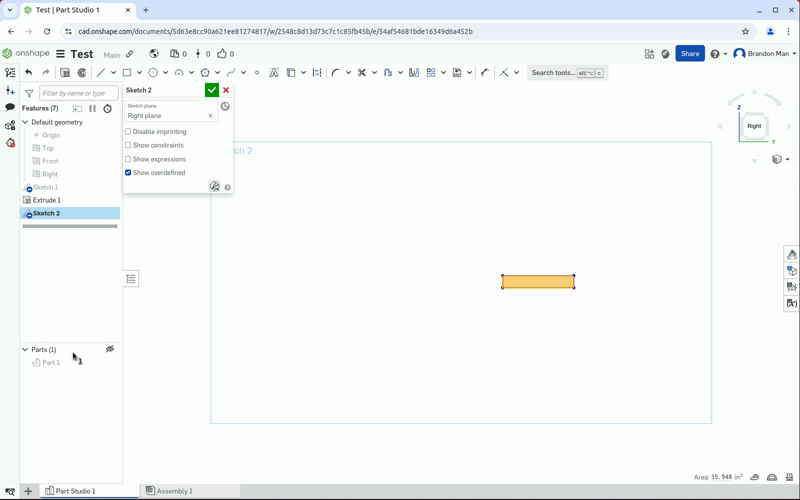
key(shift+y)
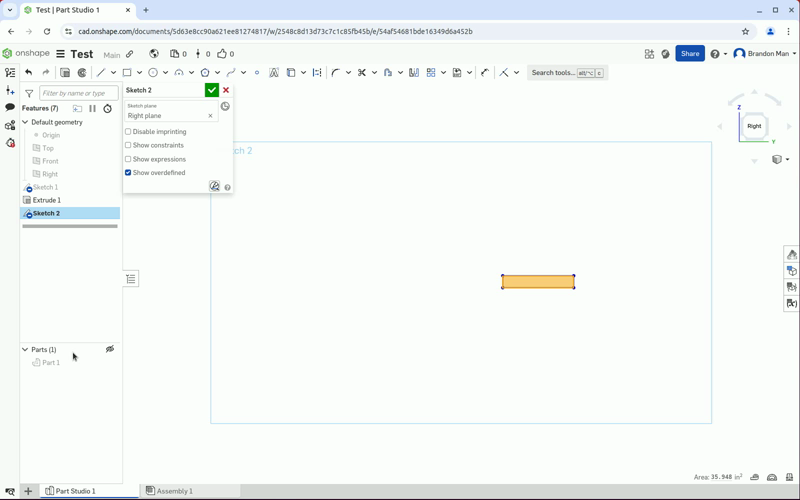
key(shift+e)
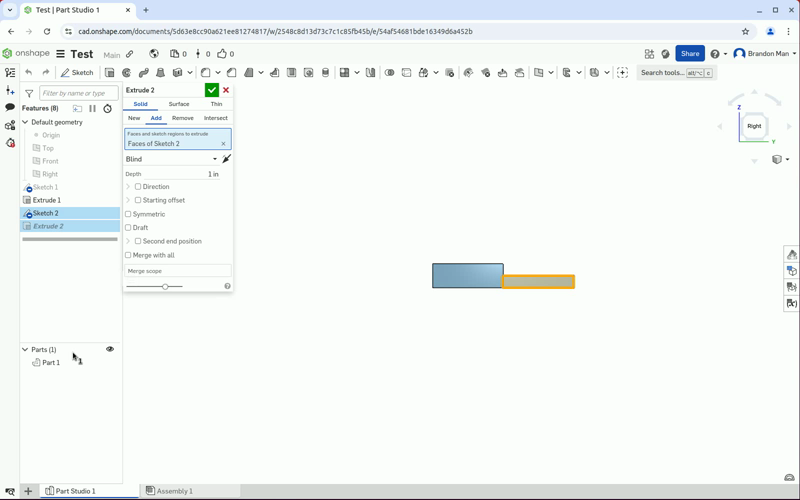
mouse_move(143, 106)
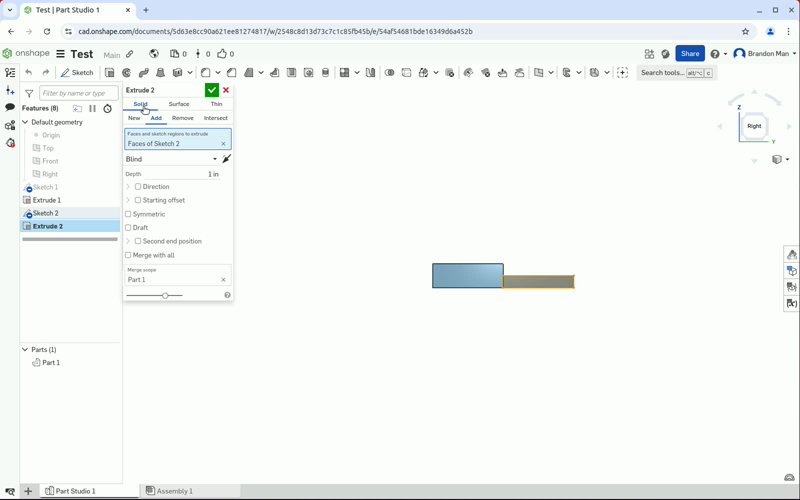
click(143, 106)
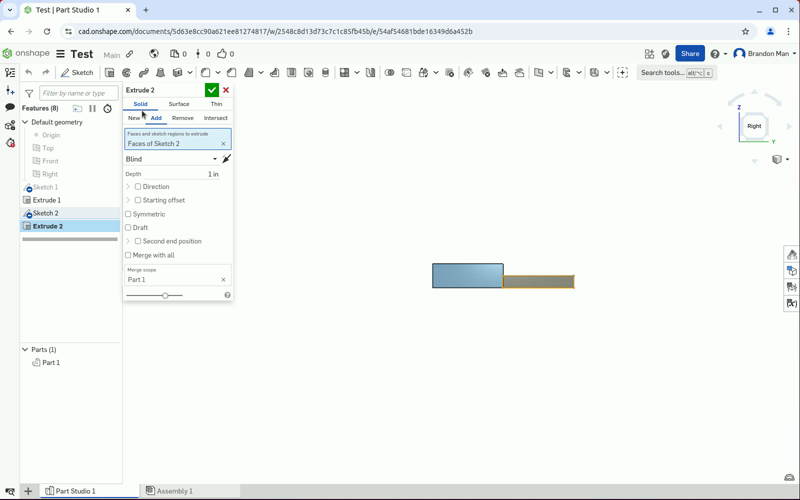
mouse_move(137, 120)
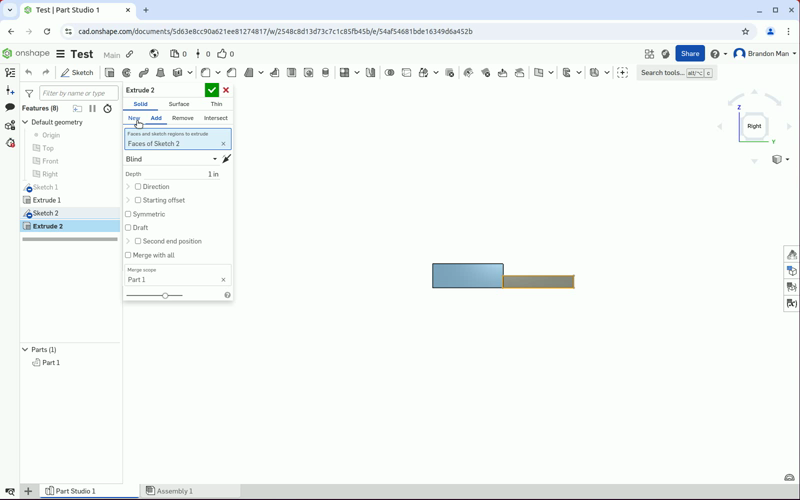
click(137, 120)
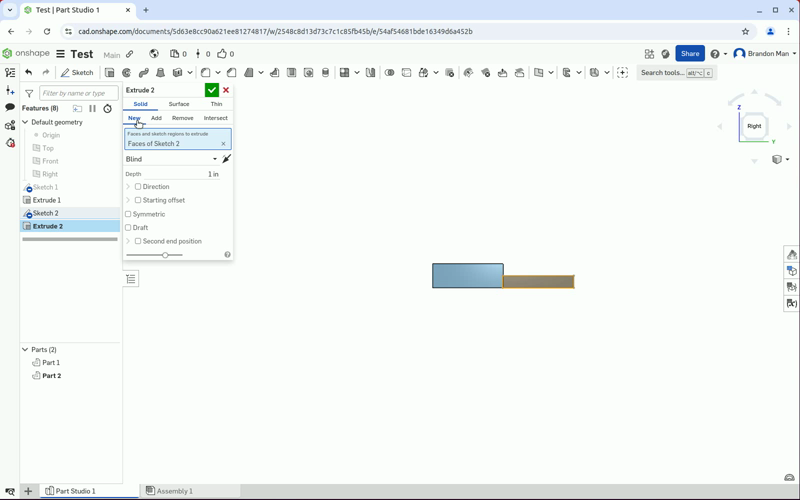
key(tab, 4)
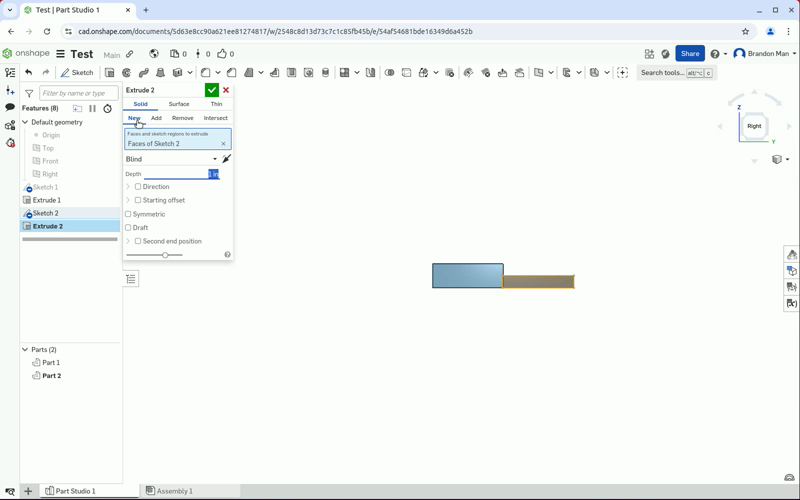
text(2.407)
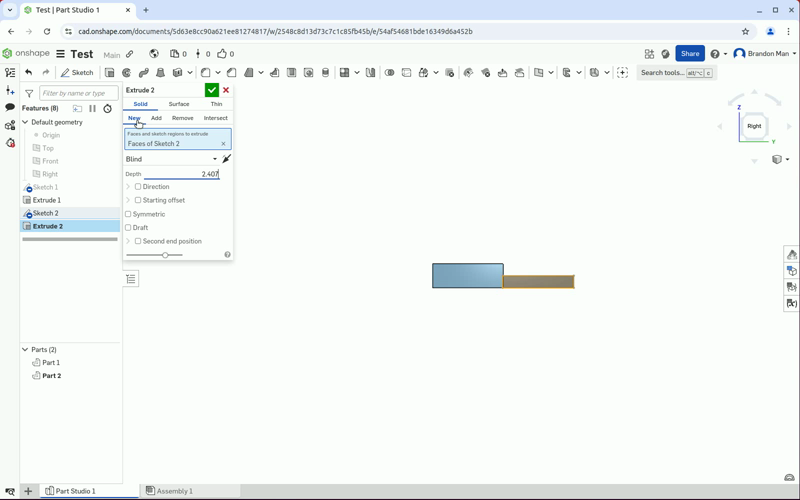
key(enter)
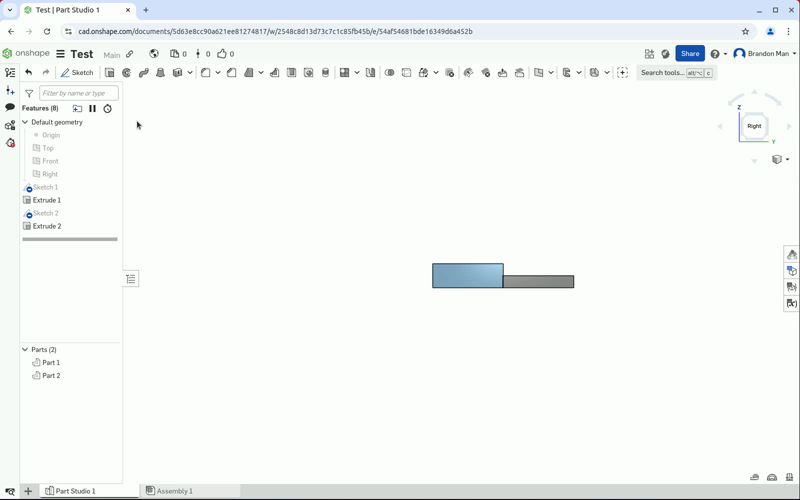
key(shift+h)
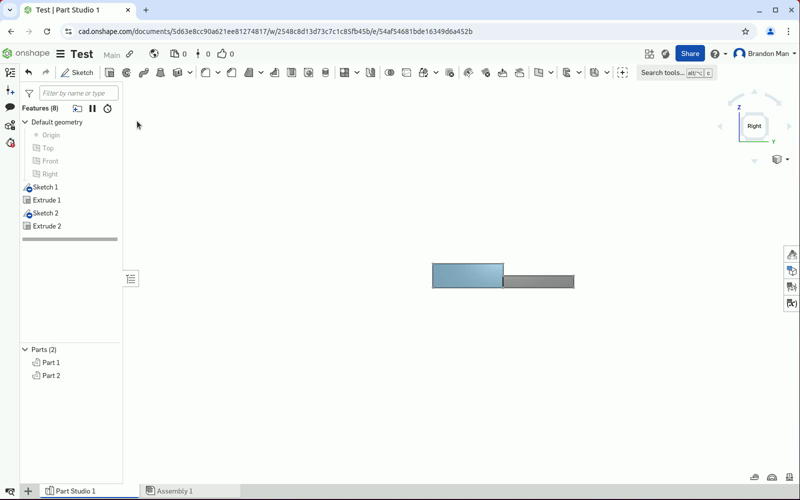
key(shift+h)
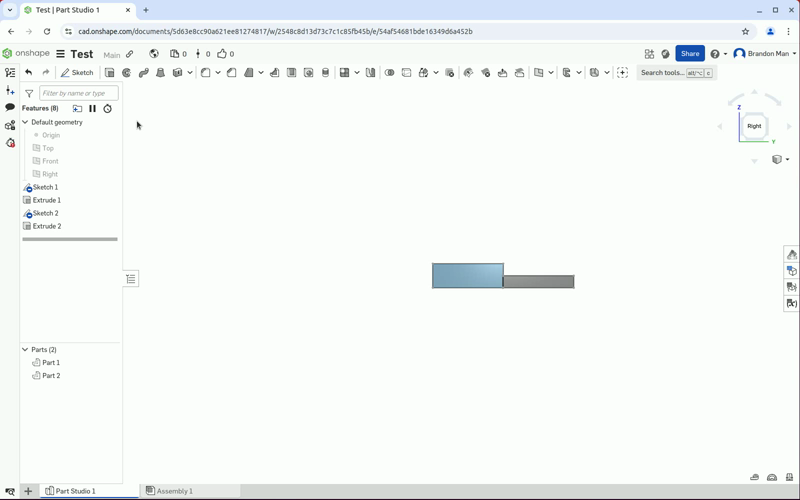
key(shift+7)
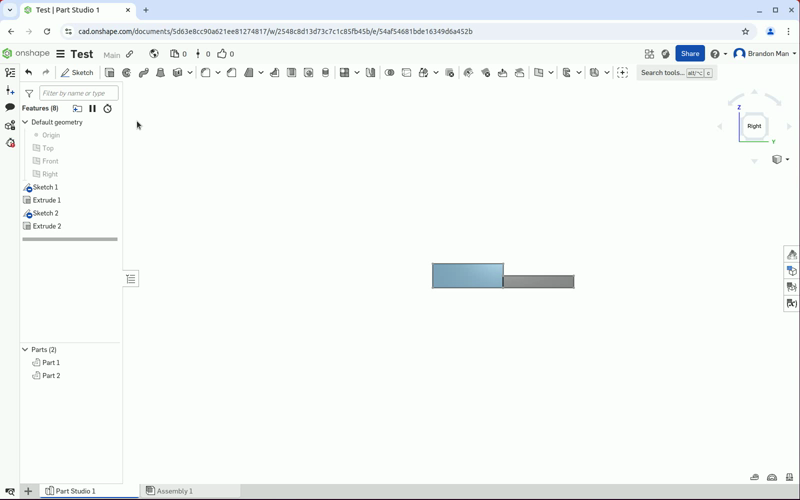
key(right, 2)
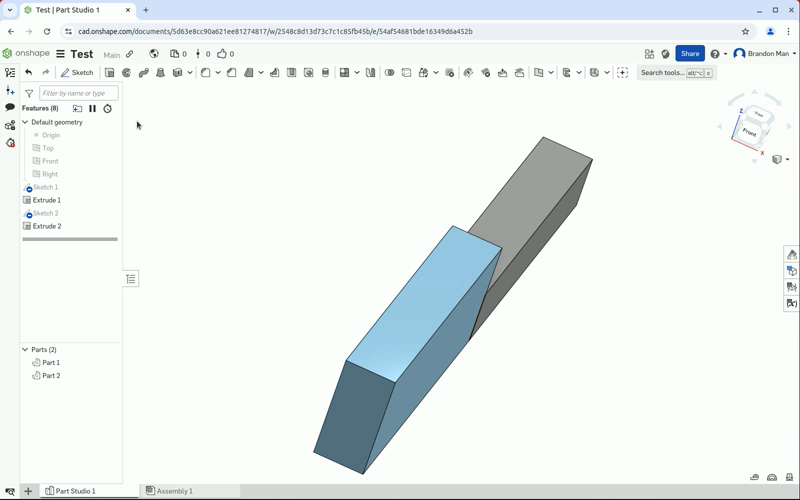
key(down, 2)
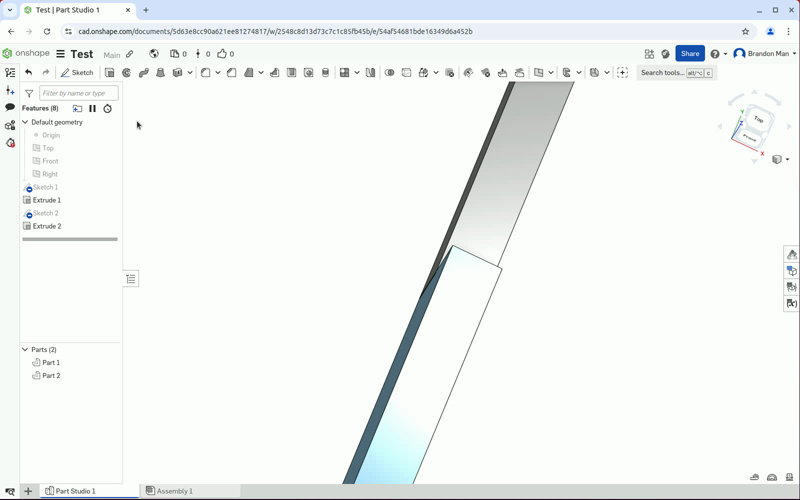
key(up, 2)
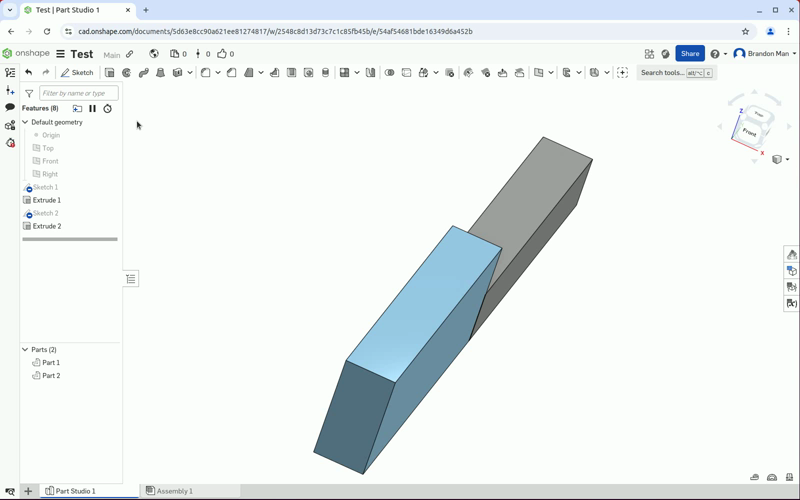
key(left, 2)
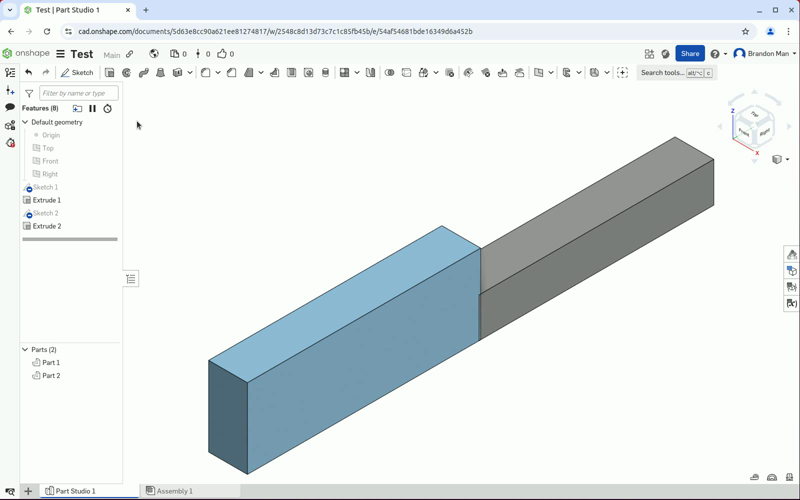
mouse_move(73, 189)
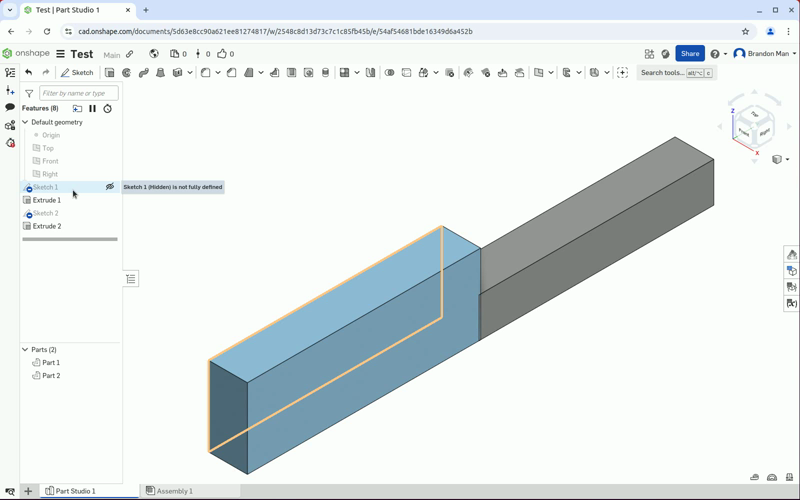
click(73, 189)